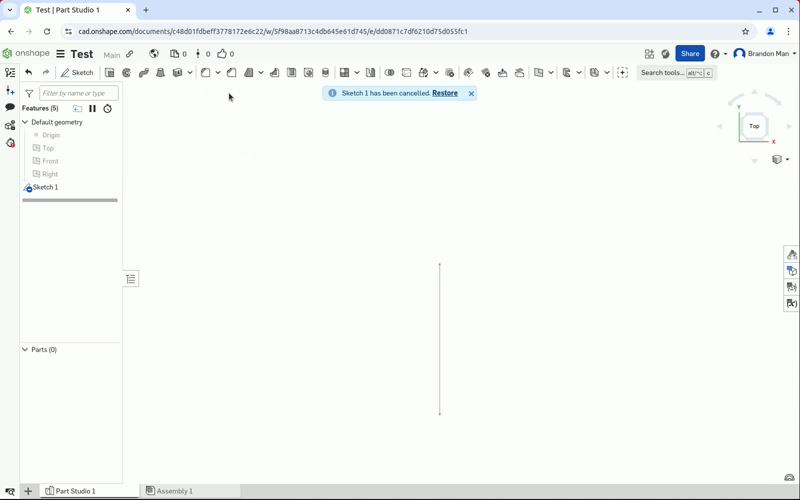
key(shift+h)
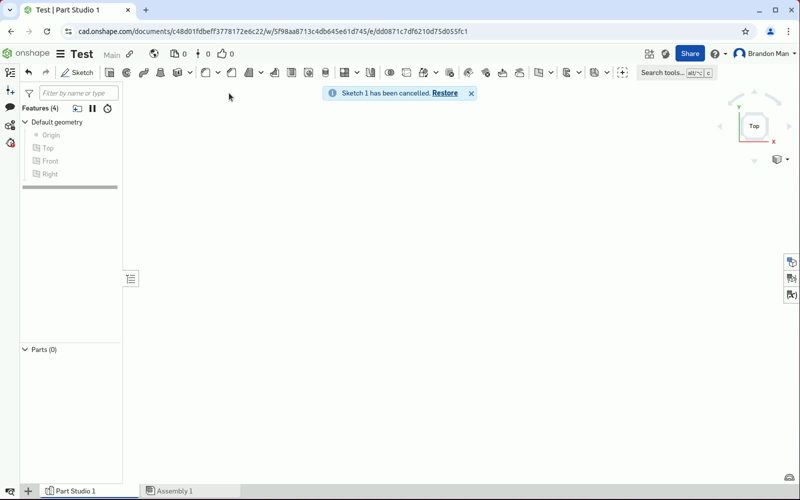
mouse_move(73, 352)
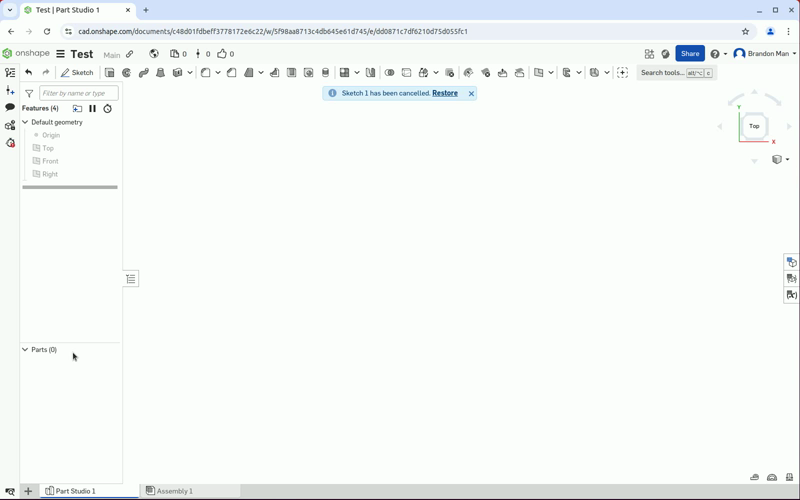
key(y)
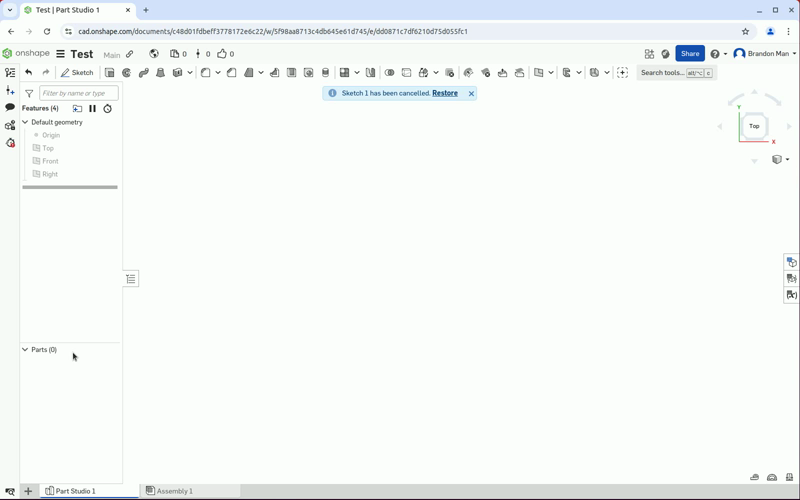
key(shift+p)
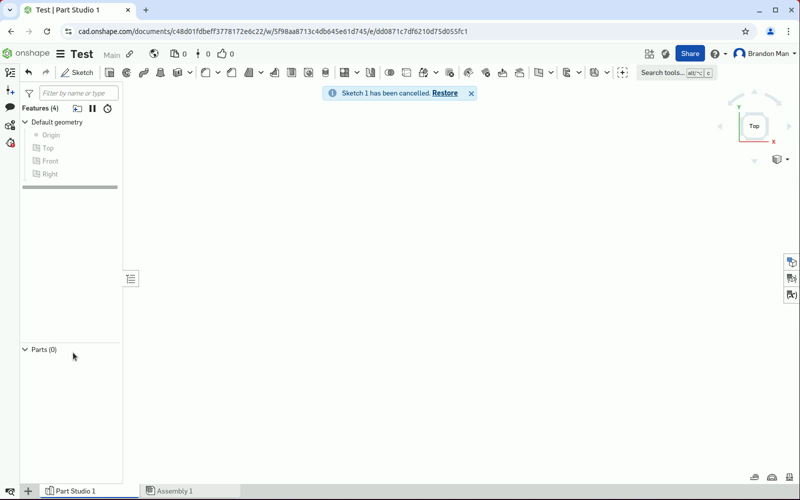
key(space)
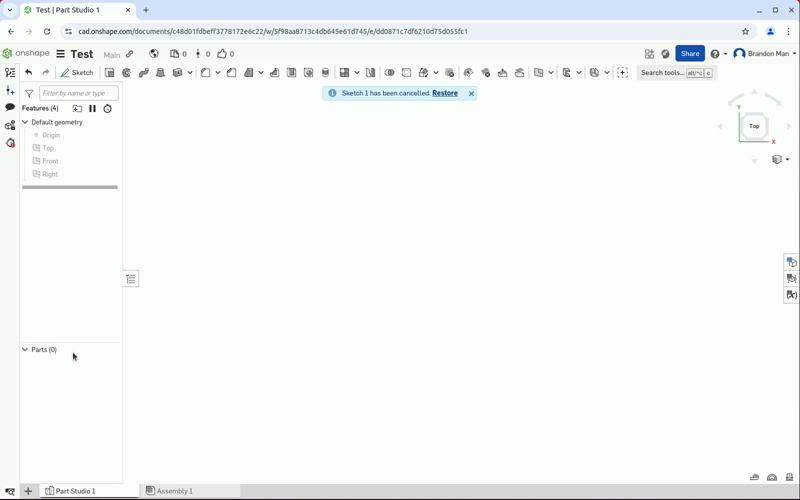
key_down(shift)
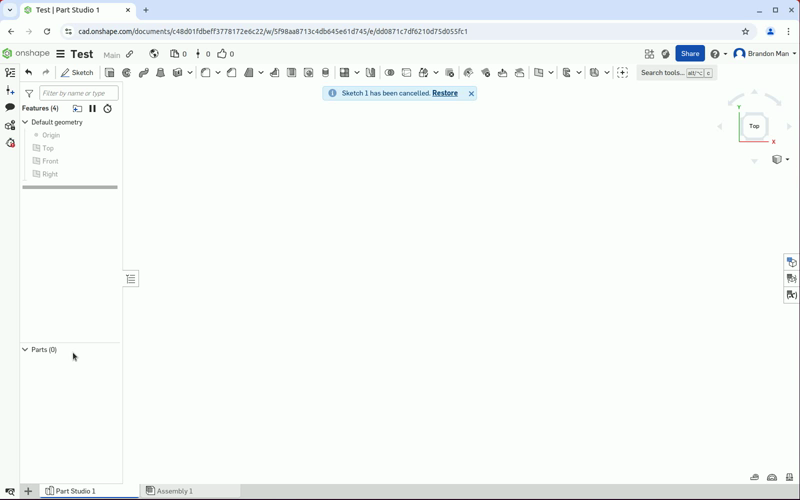
key(up)
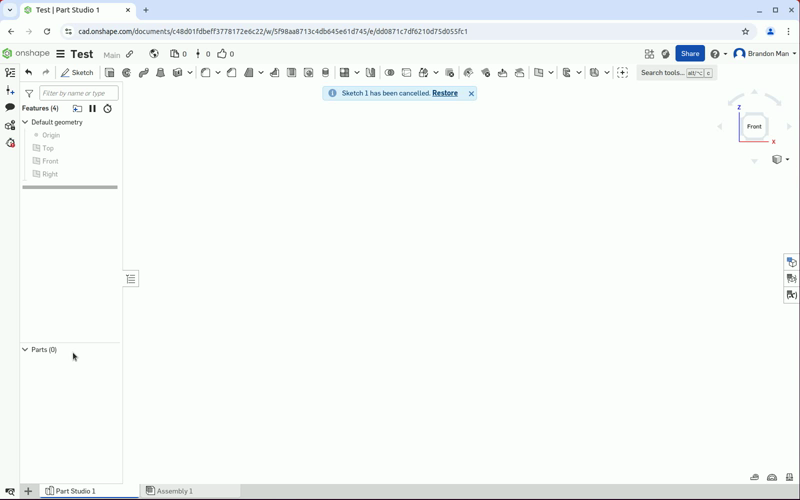
key_up(shift)
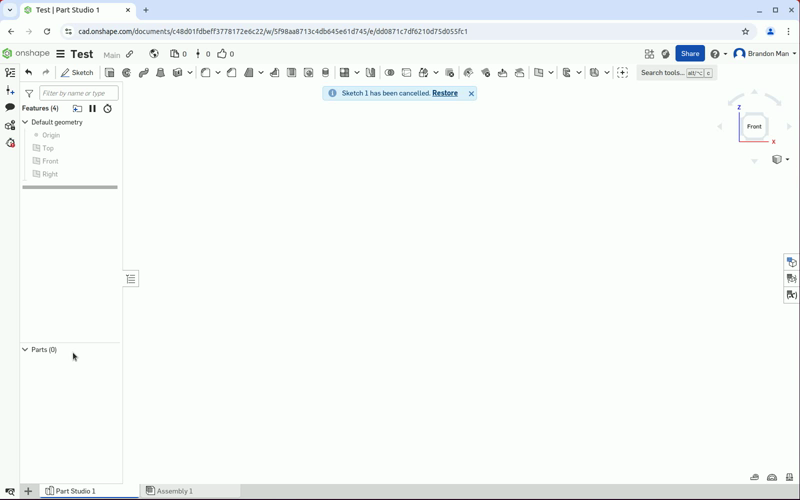
mouse_move(73, 352)
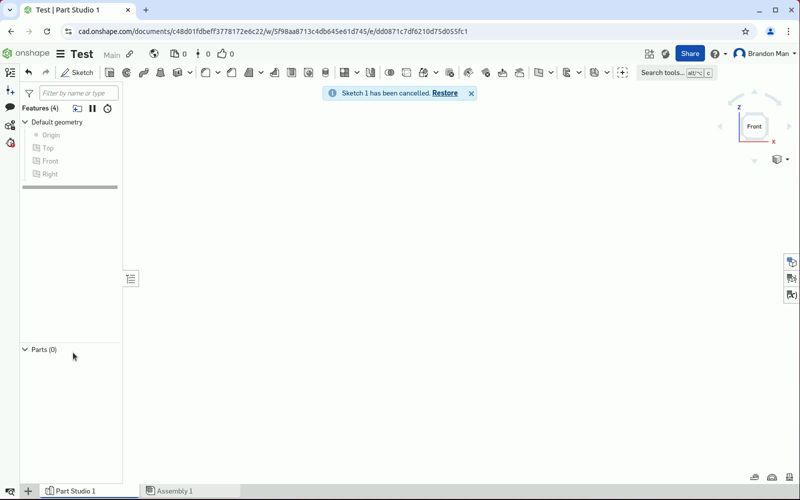
key(shift+y)
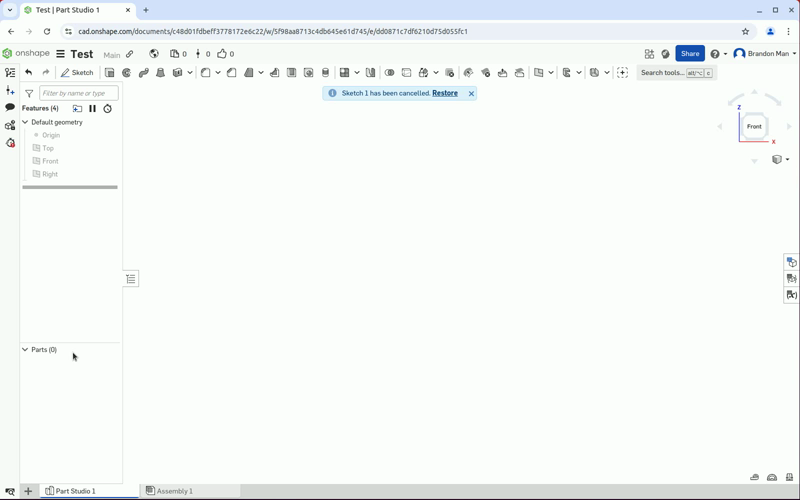
key(shift+s)
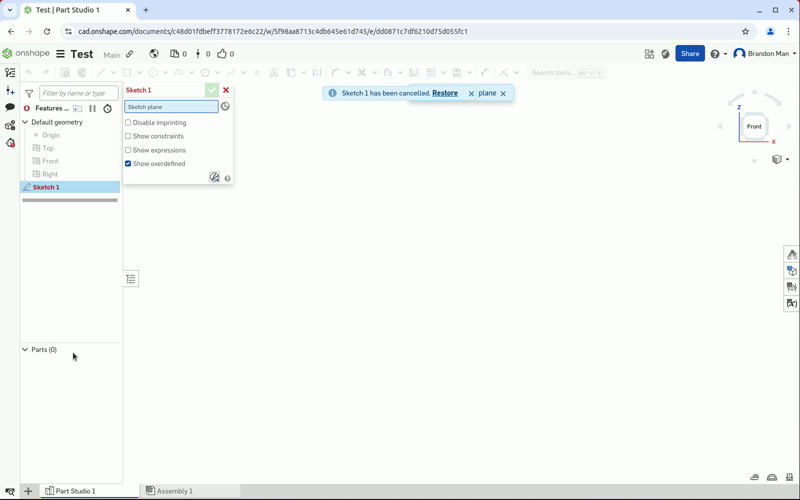
mouse_move(73, 163)
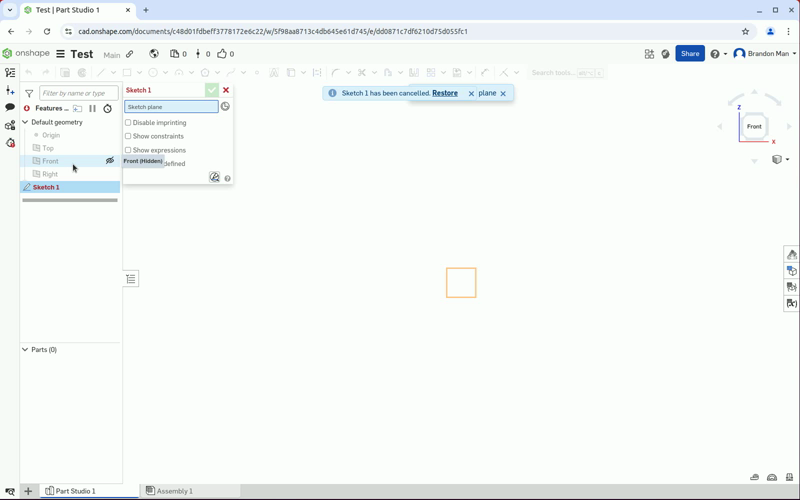
click(73, 163)
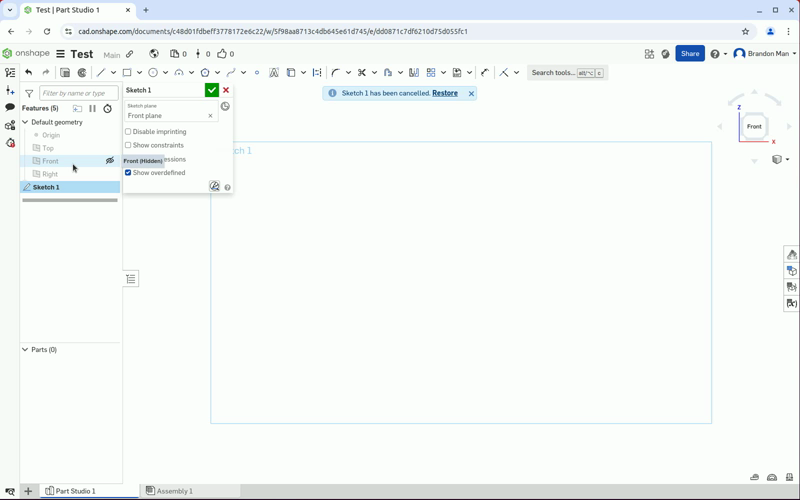
mouse_move(73, 352)
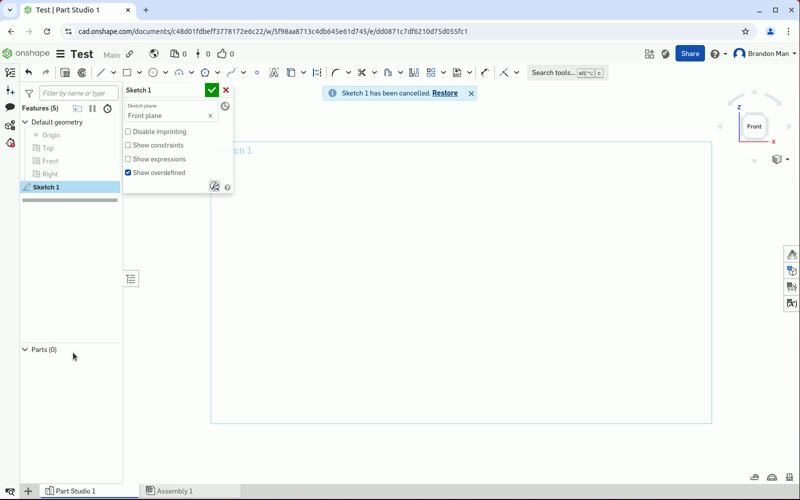
key(y)
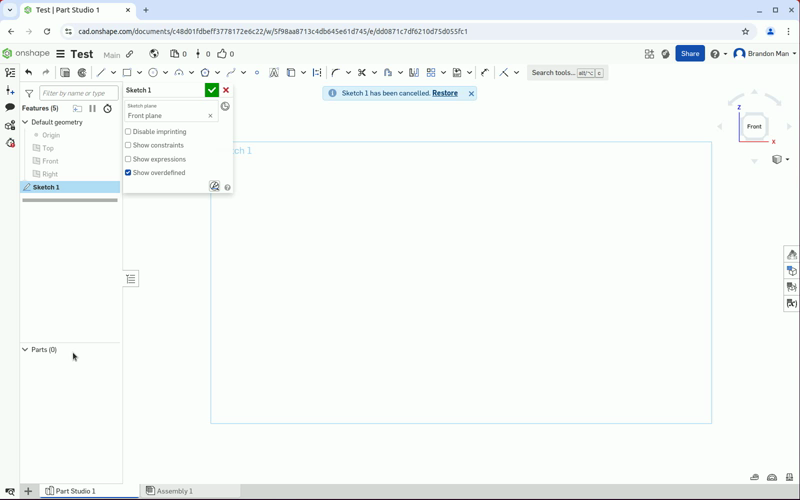
key(c)
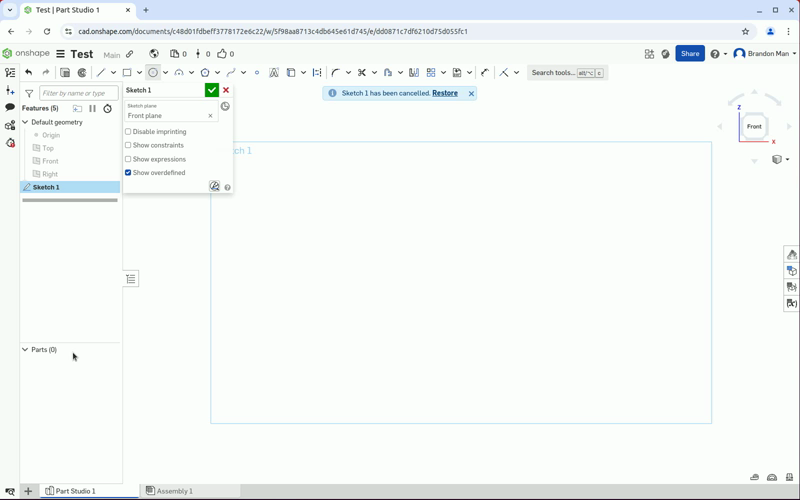
key_down(shift)
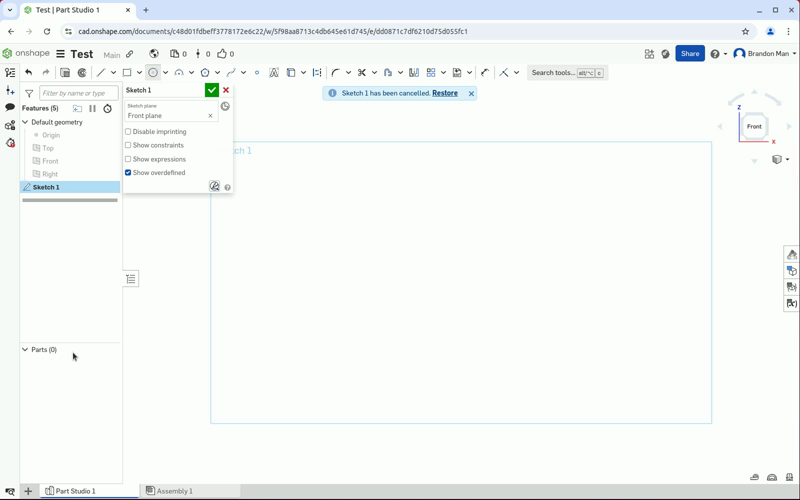
mouse_move(460, 282)
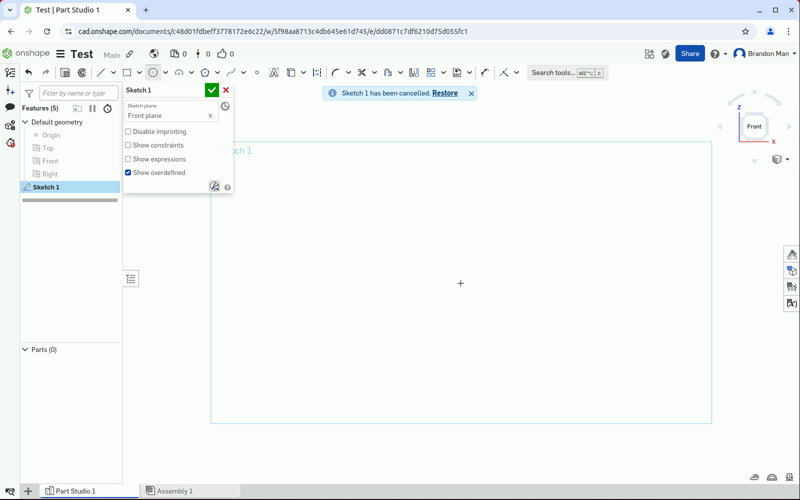
click(460, 282)
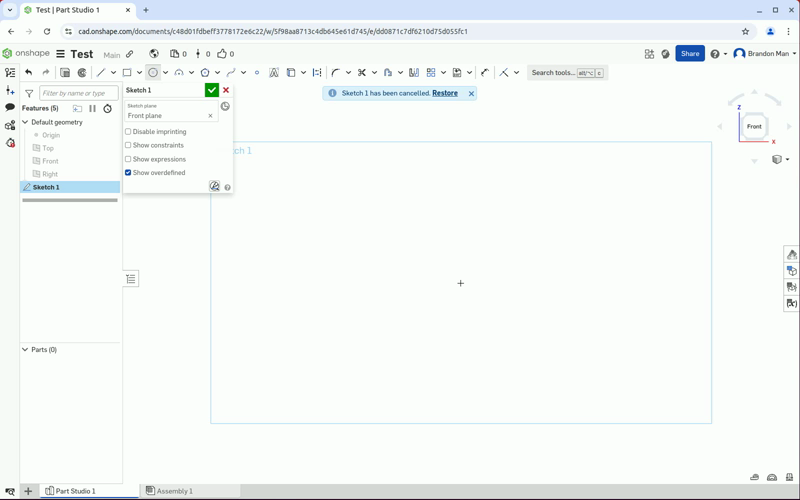
key_up(shift)
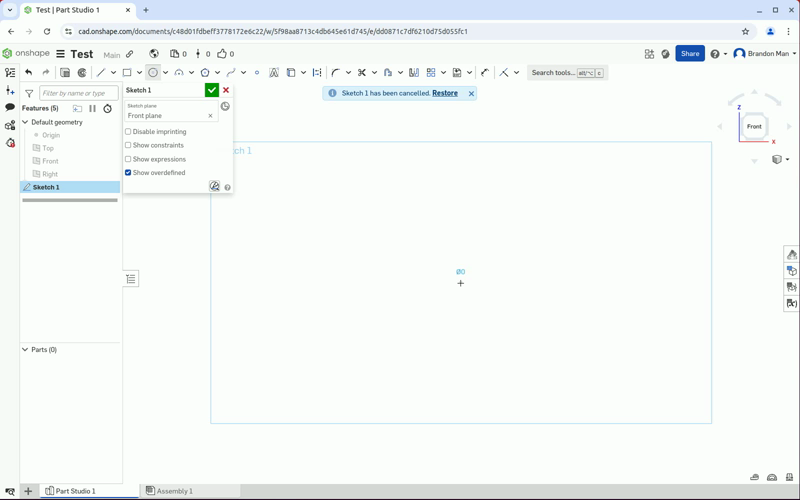
mouse_move(556, 282)
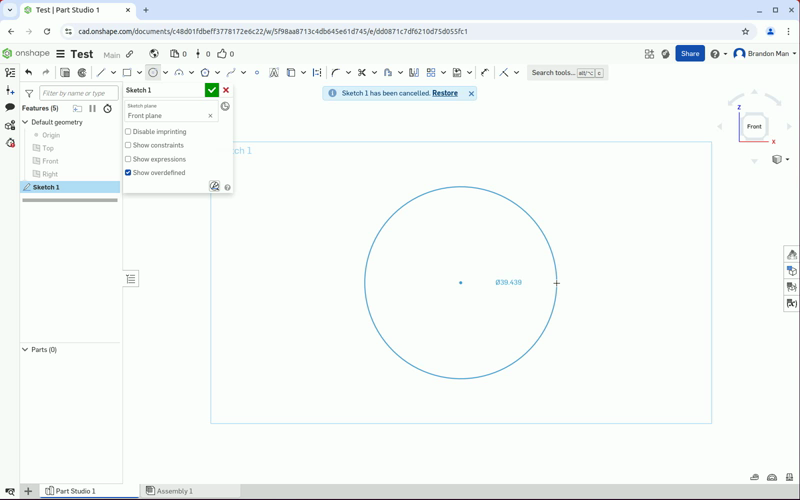
click(556, 282)
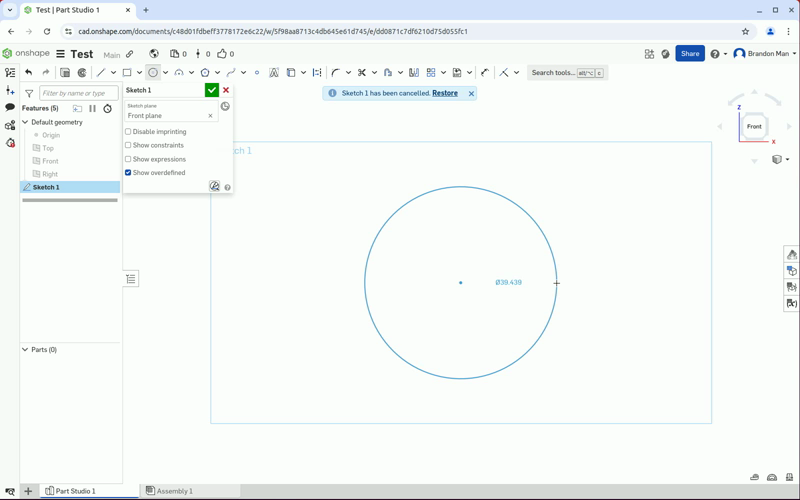
key(esc)
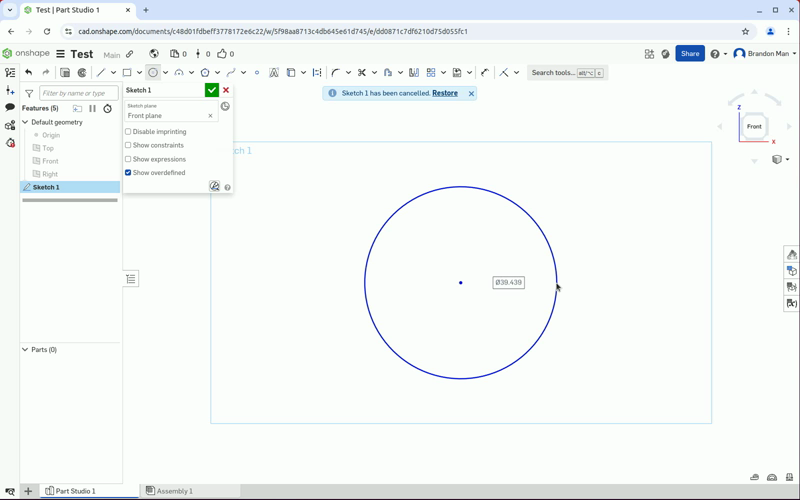
key(c)
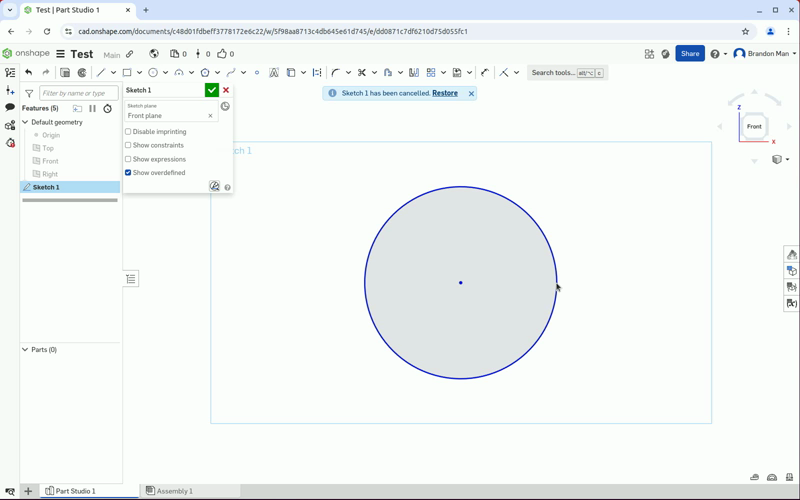
key_down(shift)
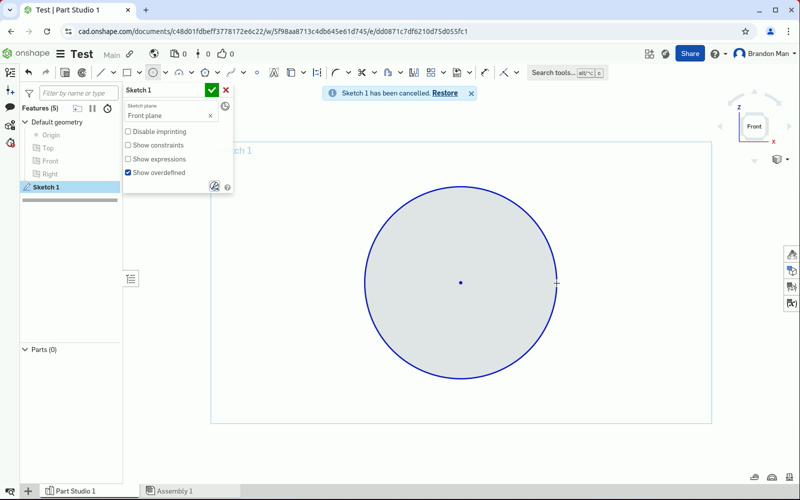
mouse_move(460, 282)
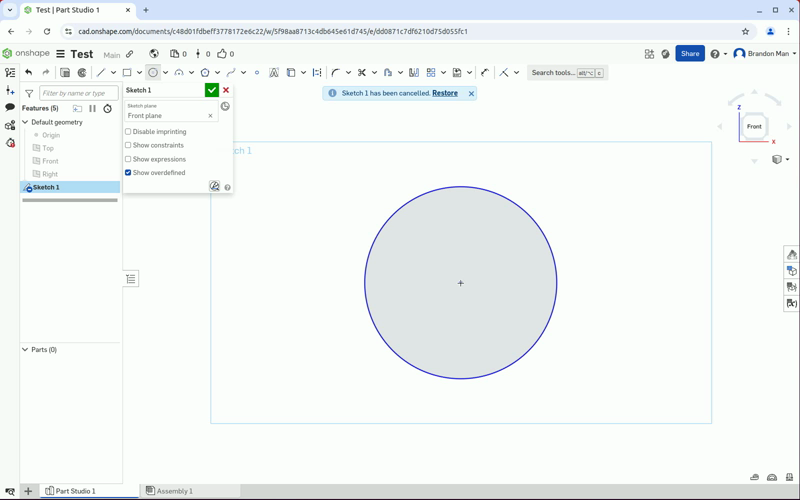
click(460, 282)
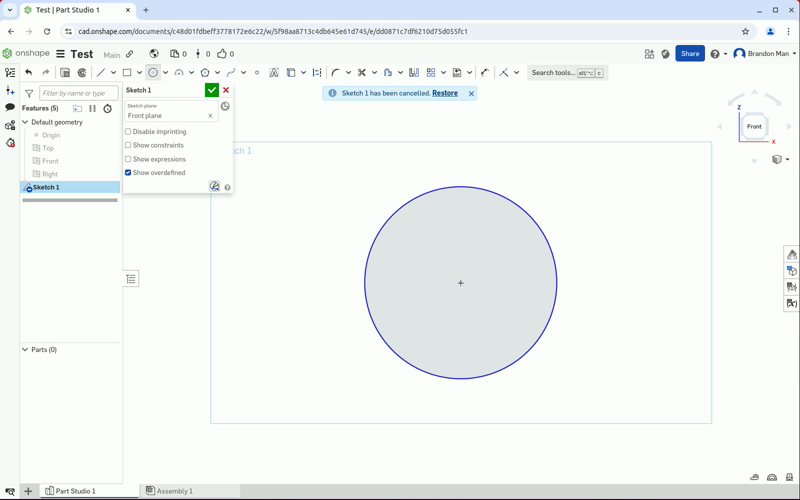
key_up(shift)
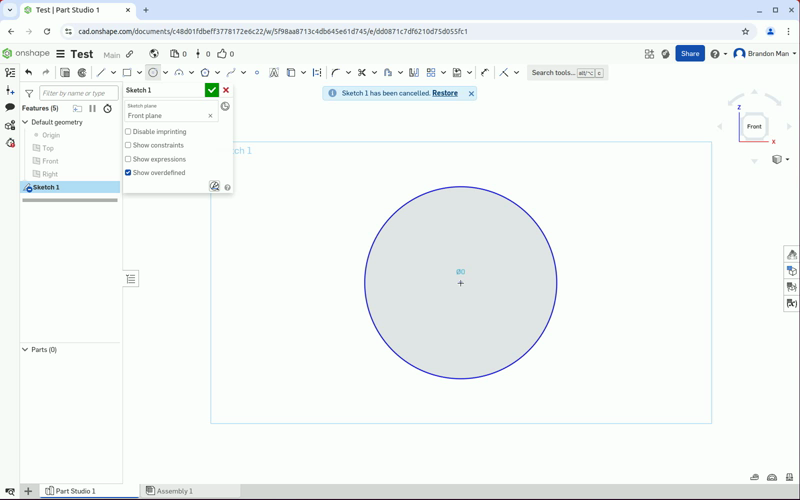
mouse_move(550, 282)
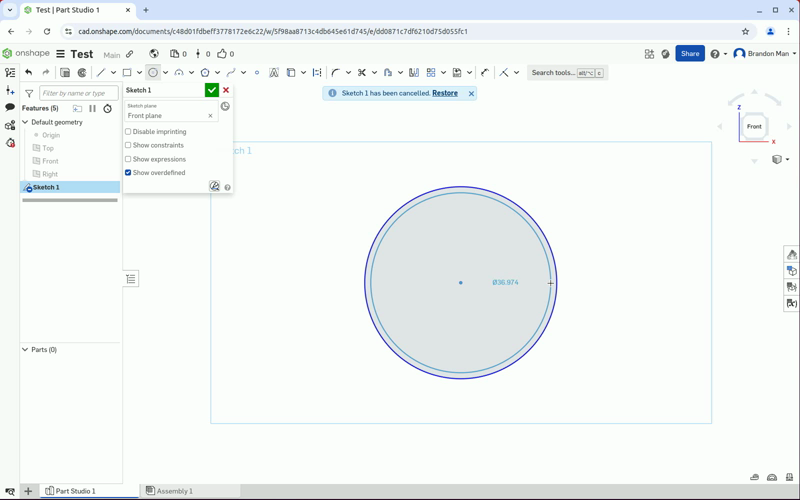
click(550, 282)
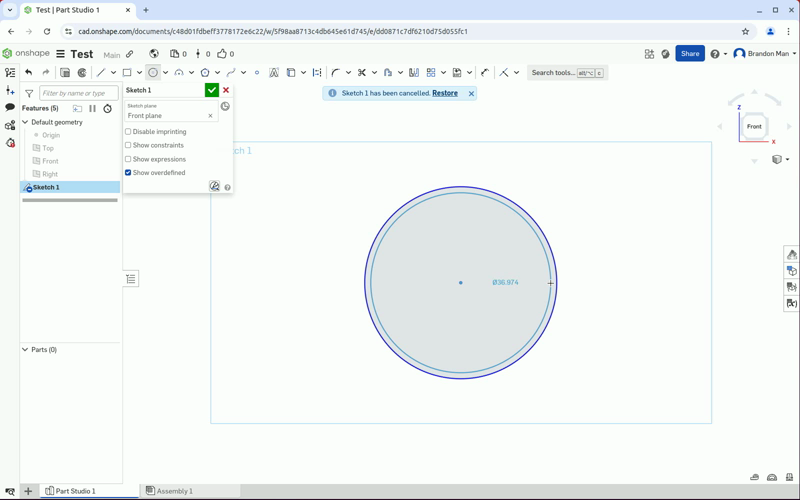
key(esc)
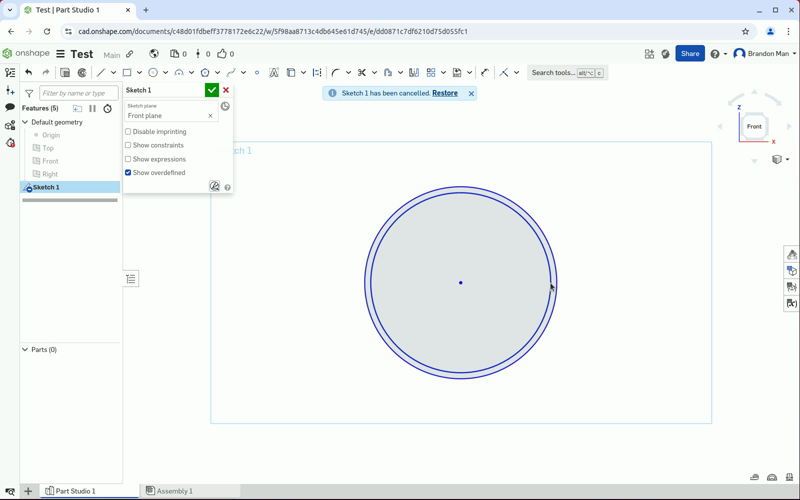
mouse_move(399, 213)
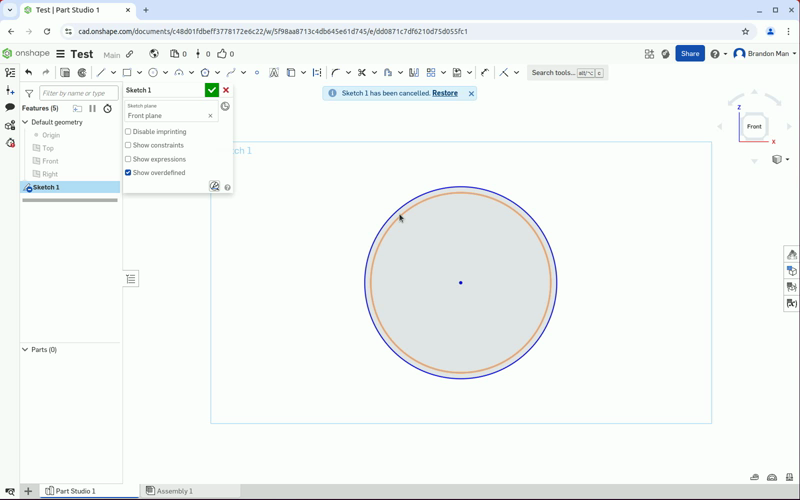
click(399, 213)
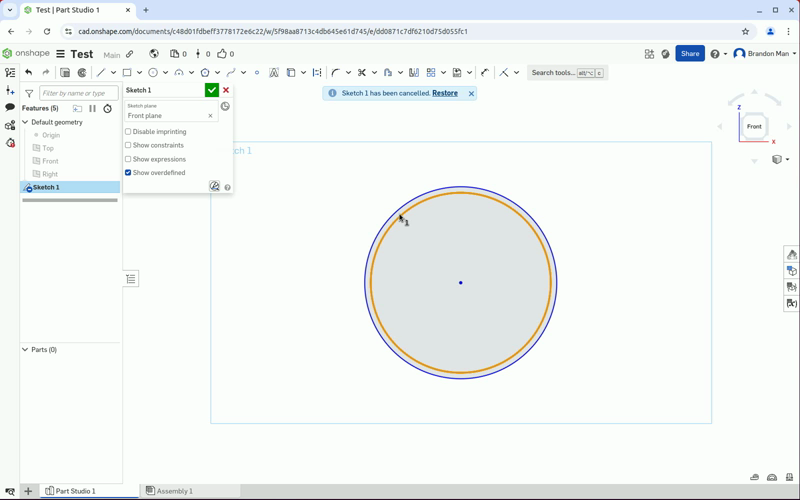
mouse_move(73, 352)
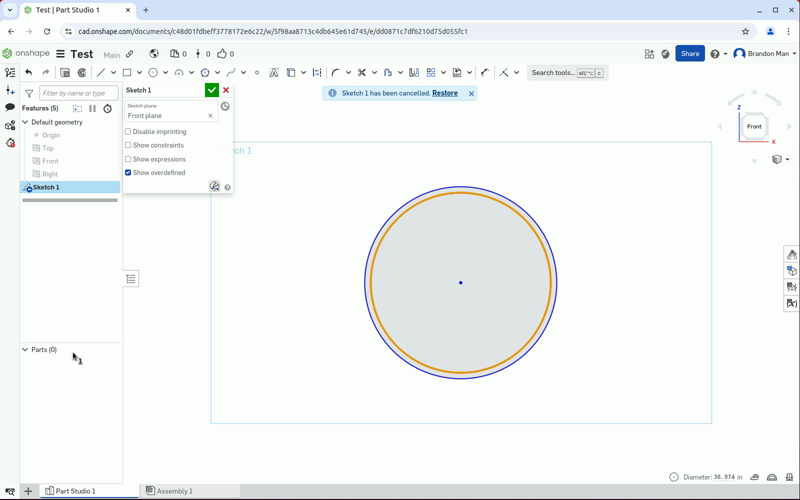
key(shift+y)
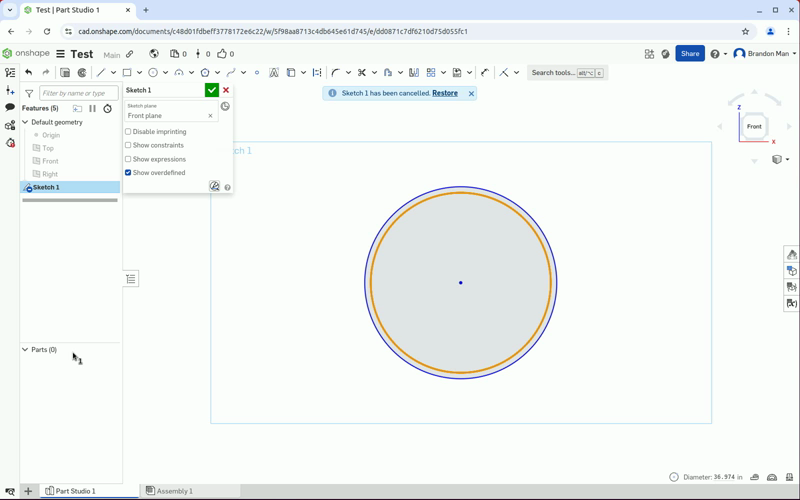
key(shift+e)
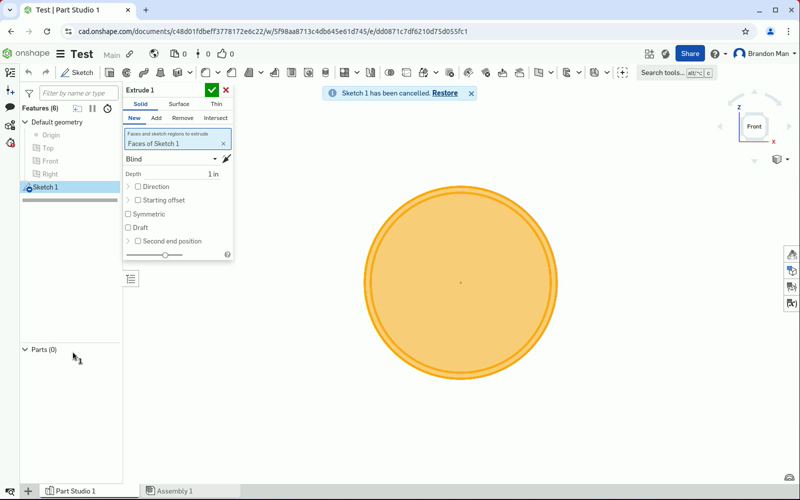
mouse_move(143, 106)
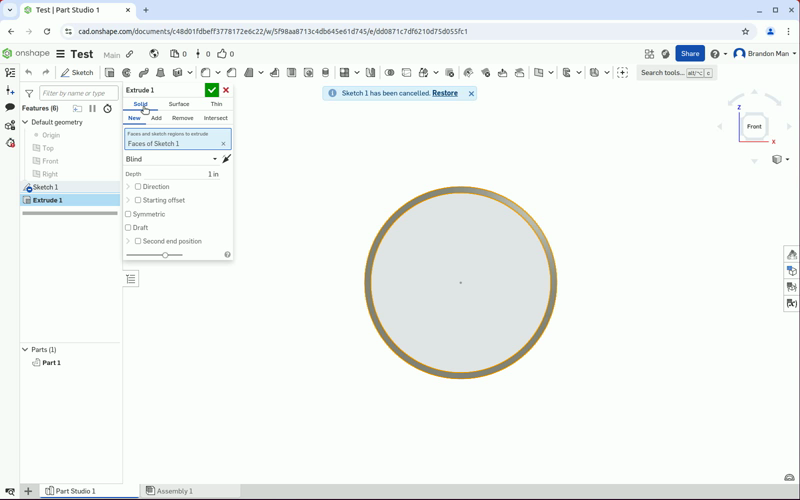
click(143, 106)
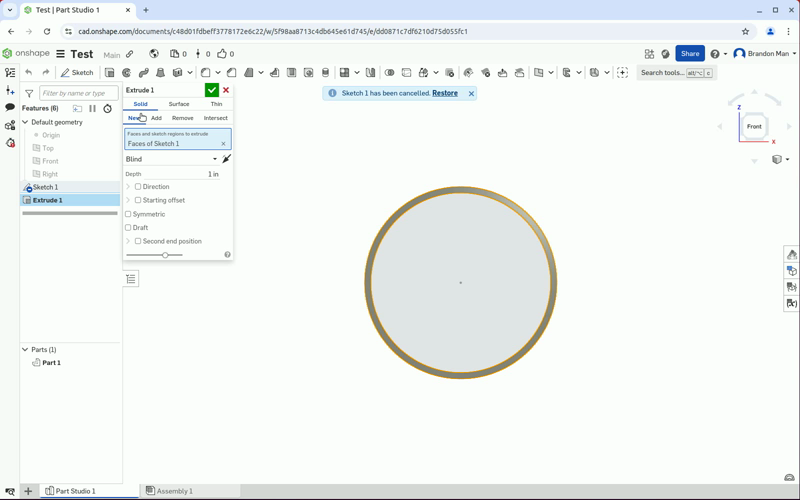
mouse_move(137, 120)
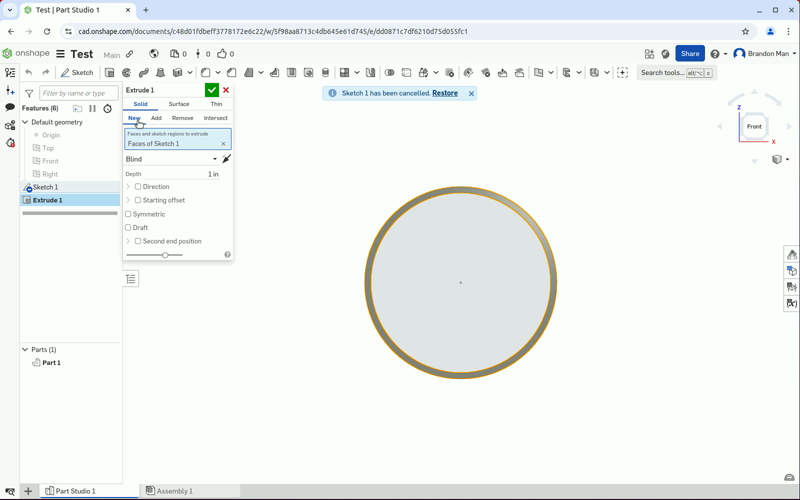
click(137, 120)
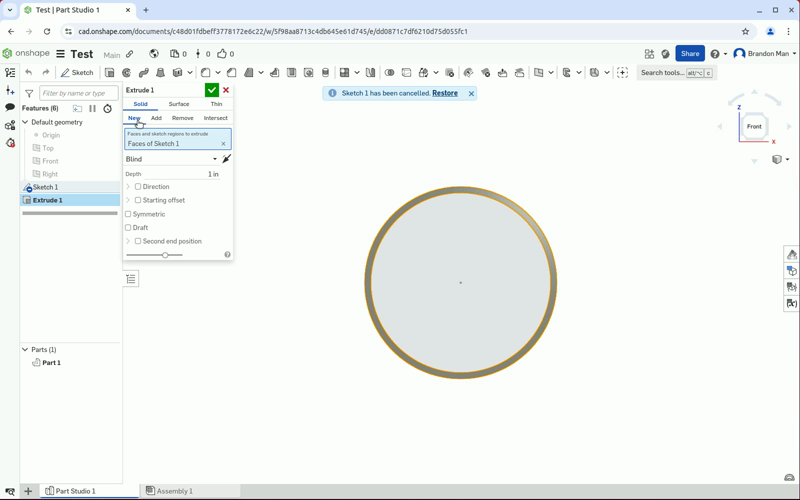
key(tab, 4)
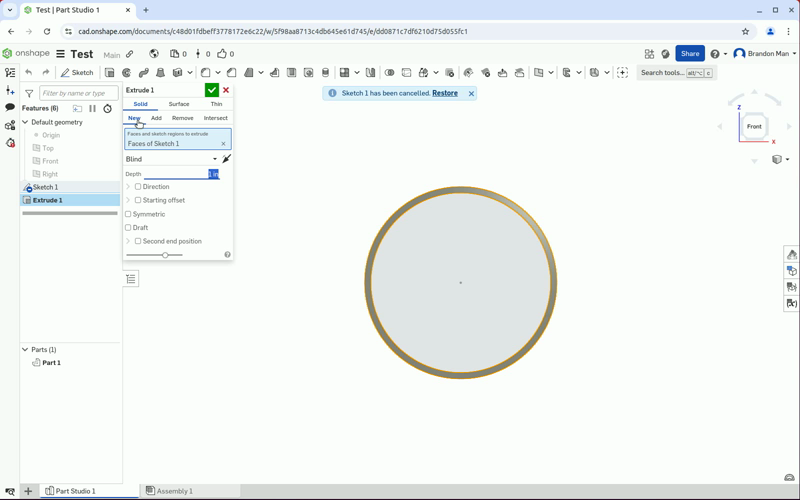
text(9.147)
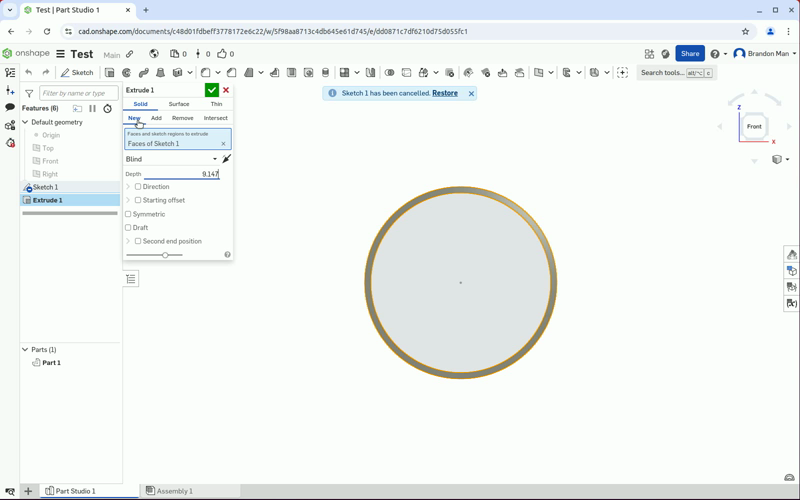
key(enter)
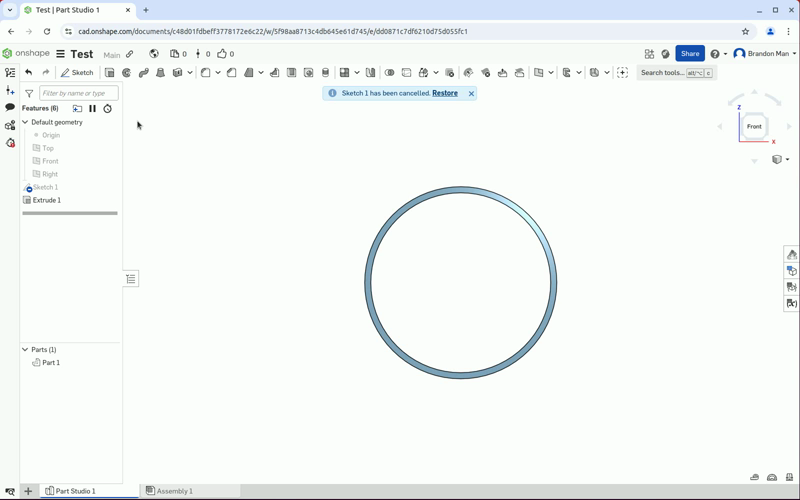
key(shift+h)
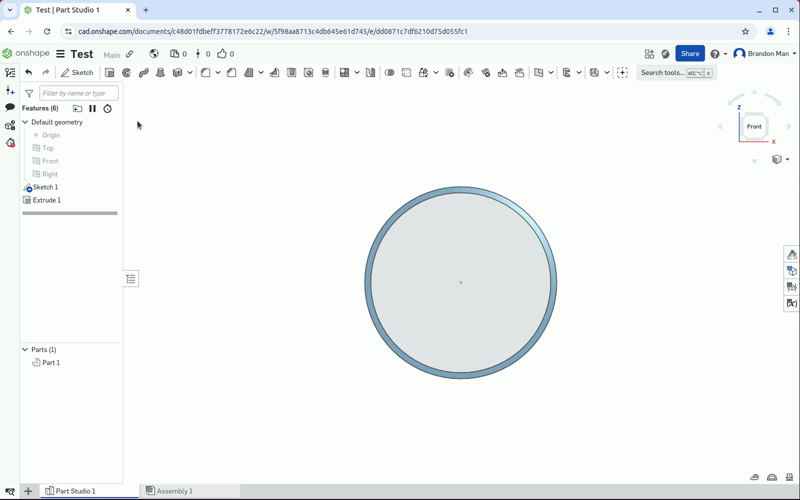
key(shift+h)
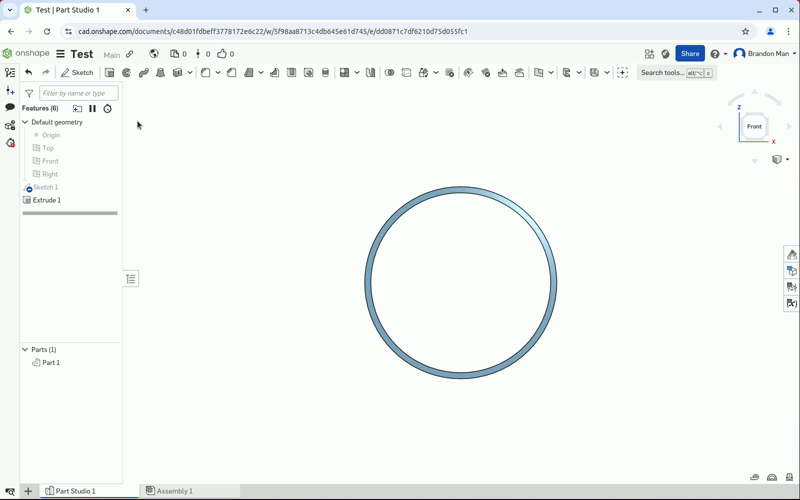
mouse_move(73, 189)
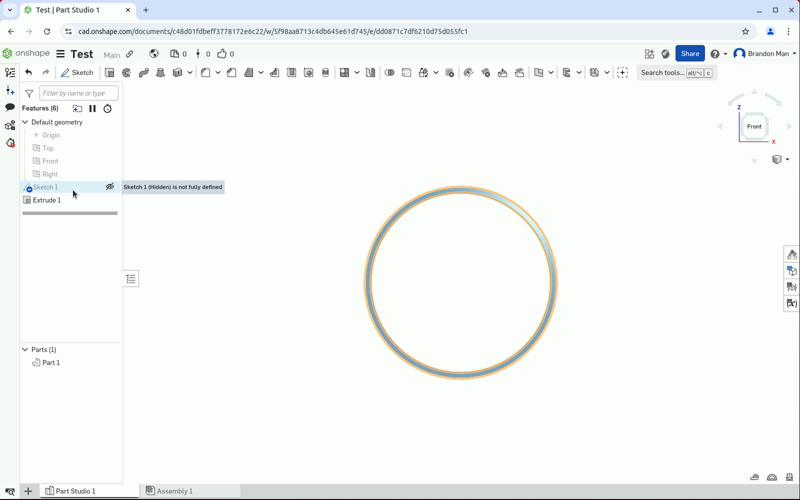
click(73, 189)
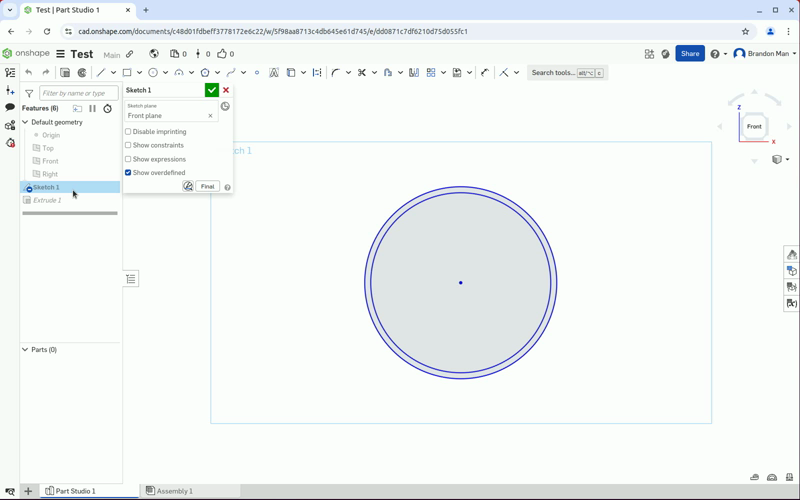
mouse_move(229, 92)
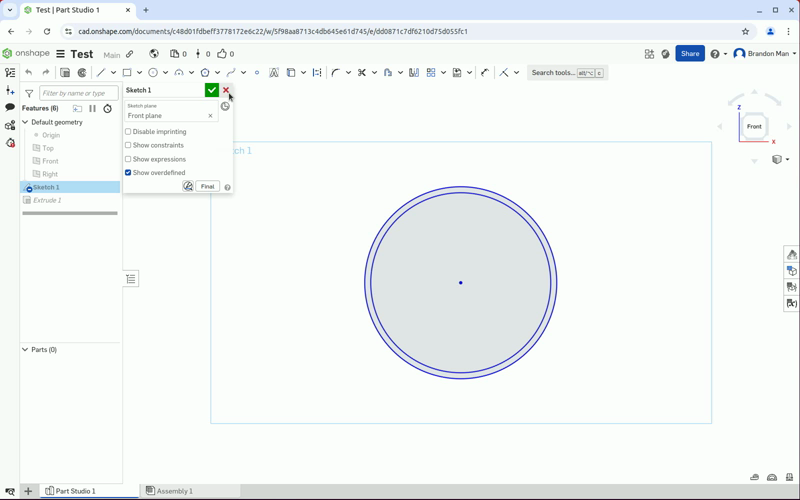
click(229, 92)
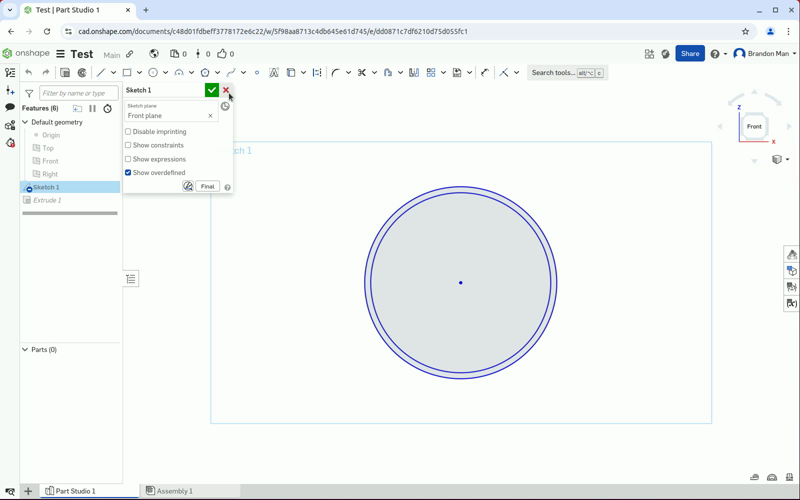
key(shift+s)
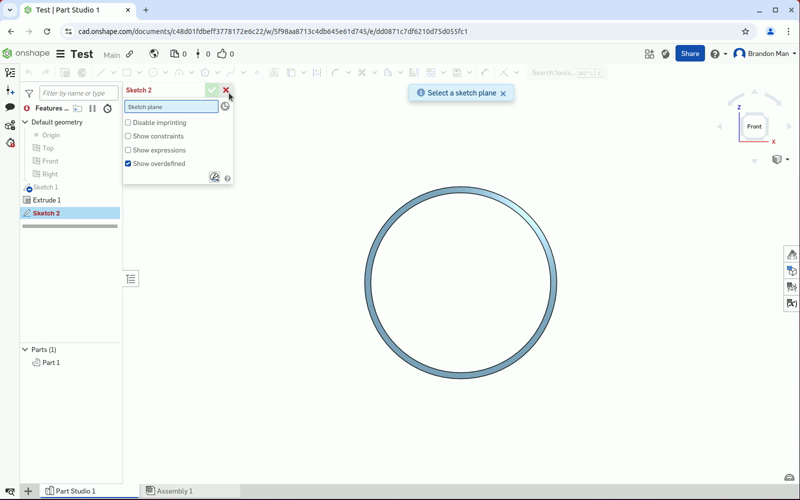
mouse_move(73, 163)
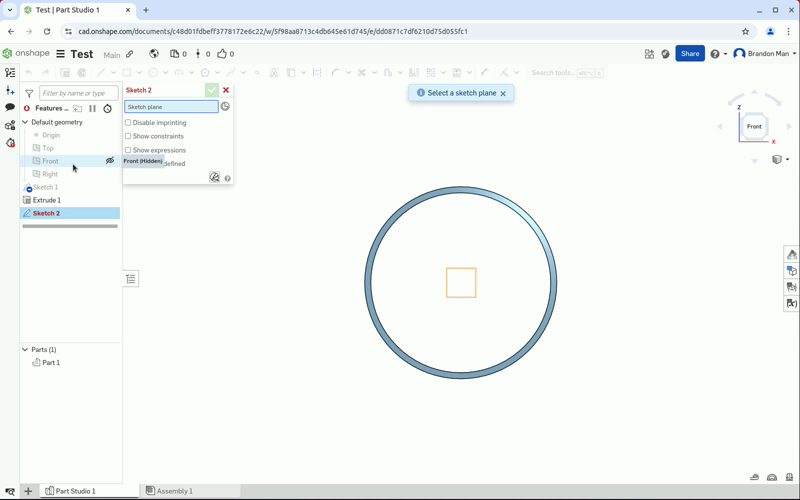
click(73, 163)
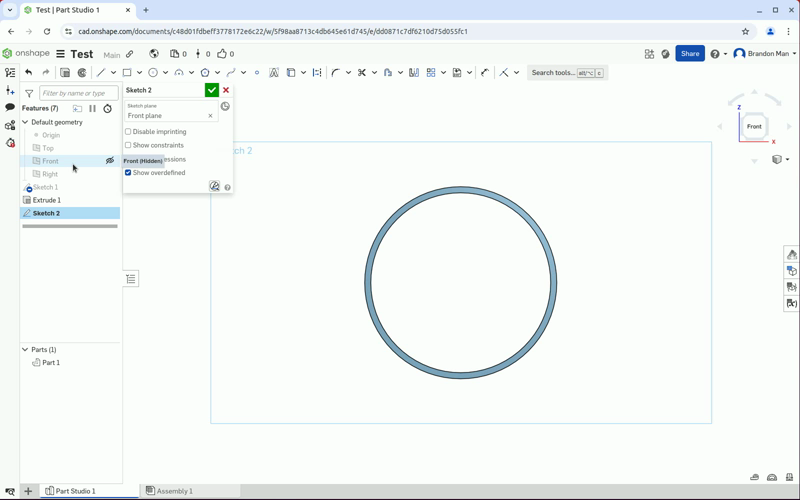
mouse_move(73, 352)
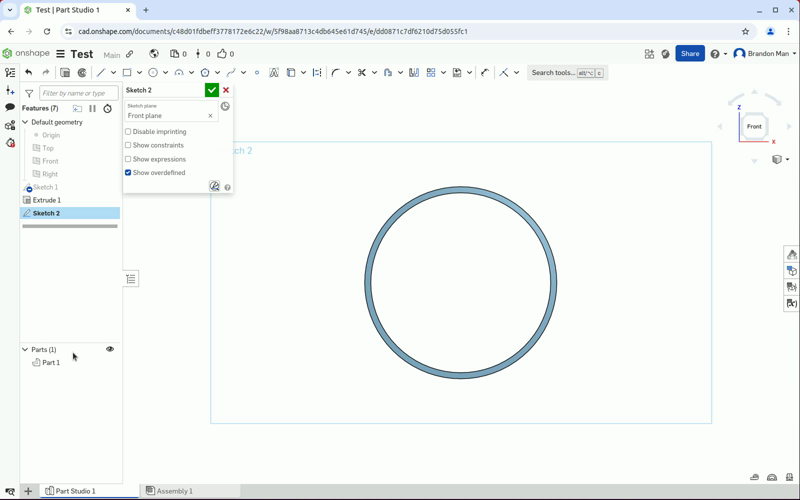
key(y)
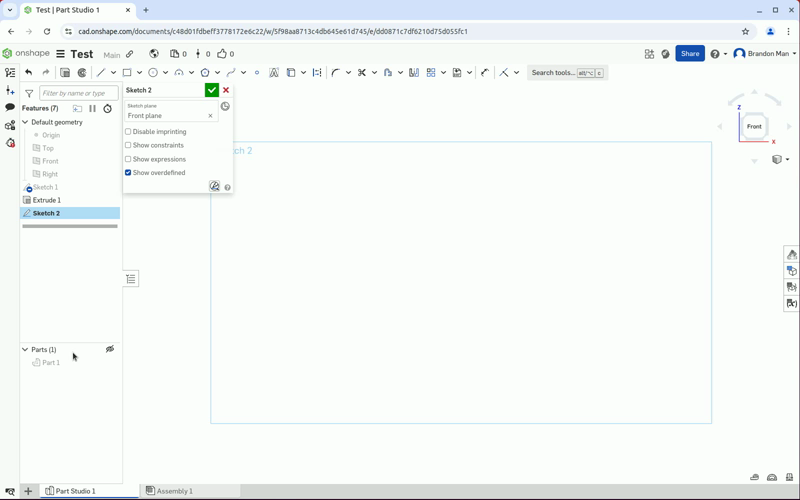
key(c)
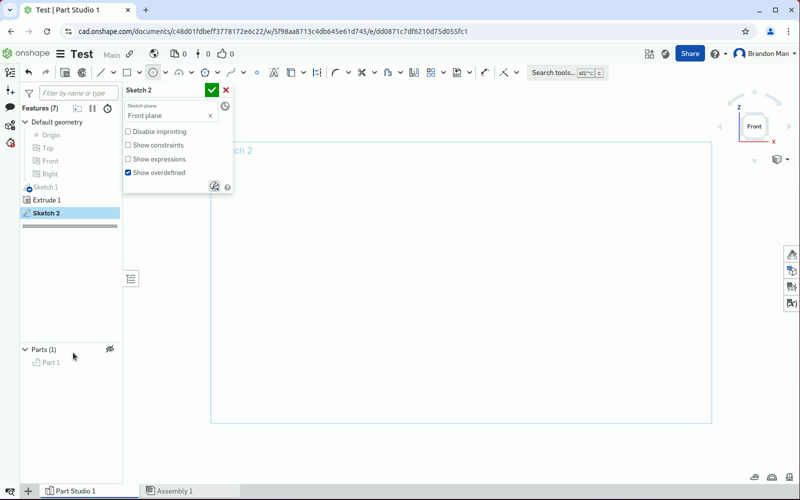
key_down(shift)
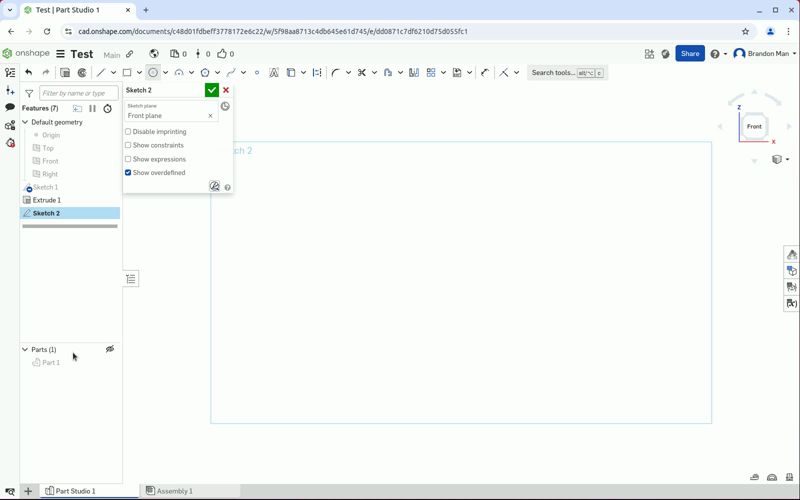
mouse_move(461, 282)
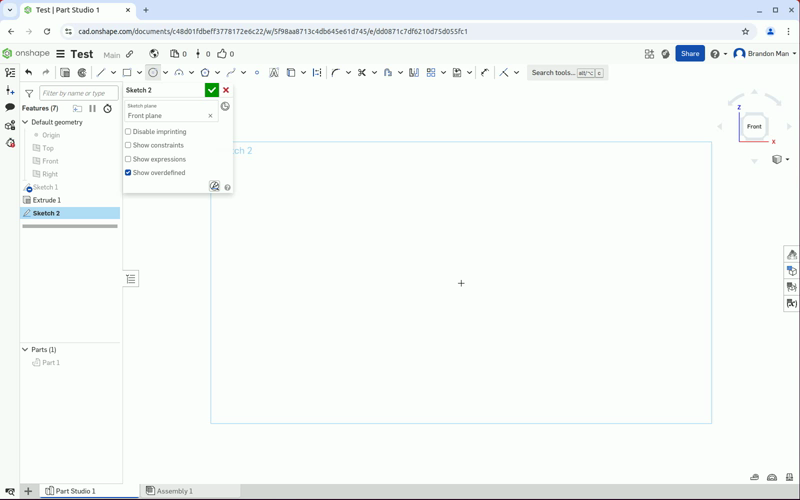
click(461, 282)
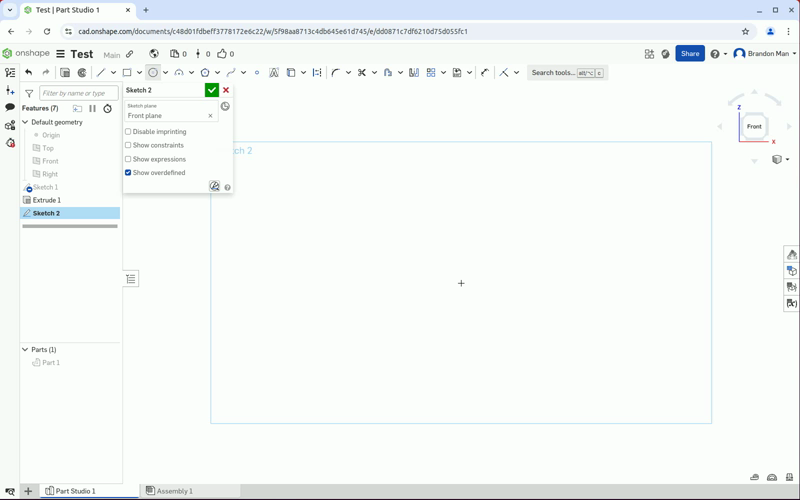
key_up(shift)
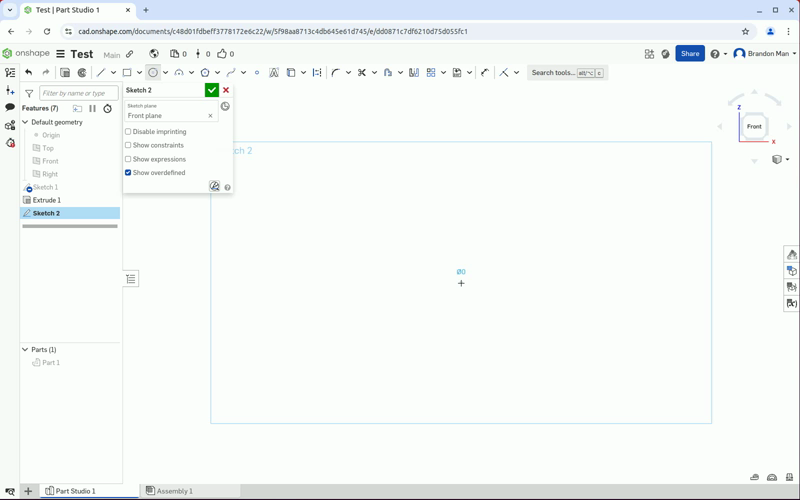
mouse_move(574, 282)
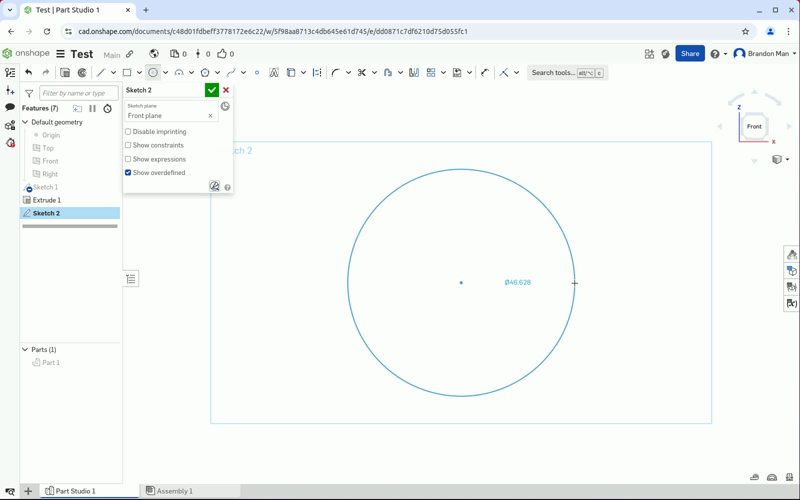
click(574, 282)
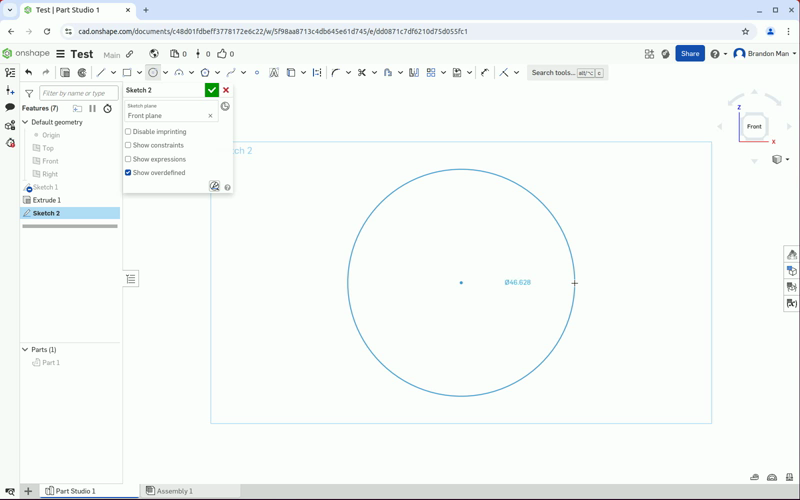
key(esc)
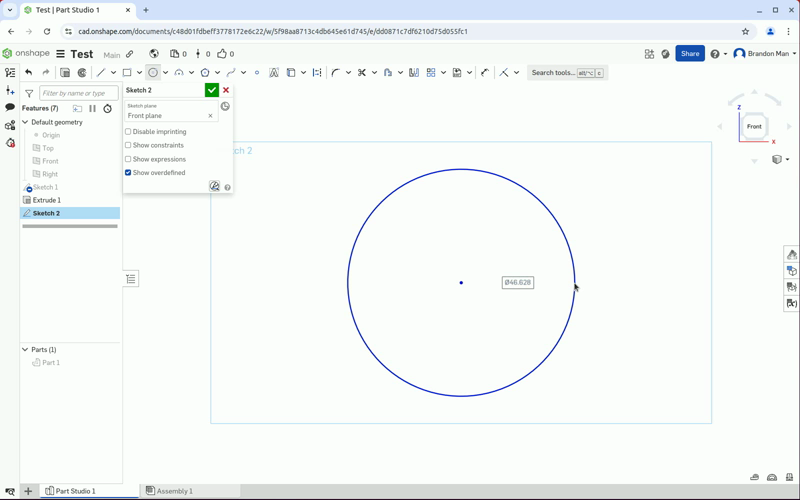
key(c)
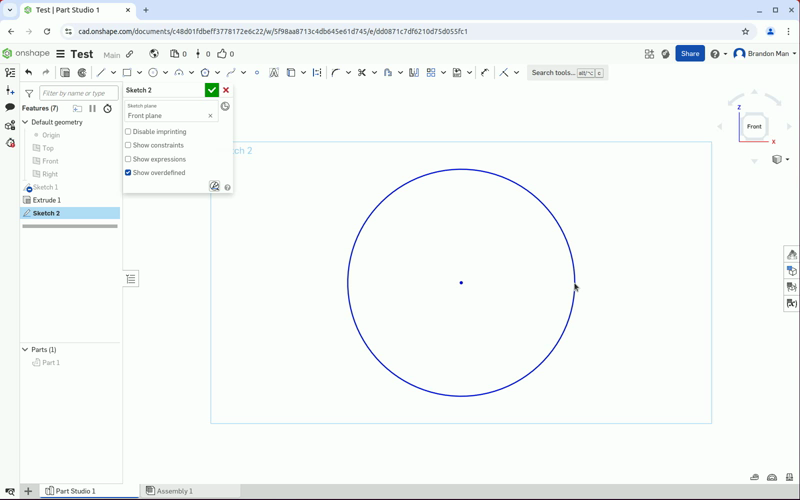
key_down(shift)
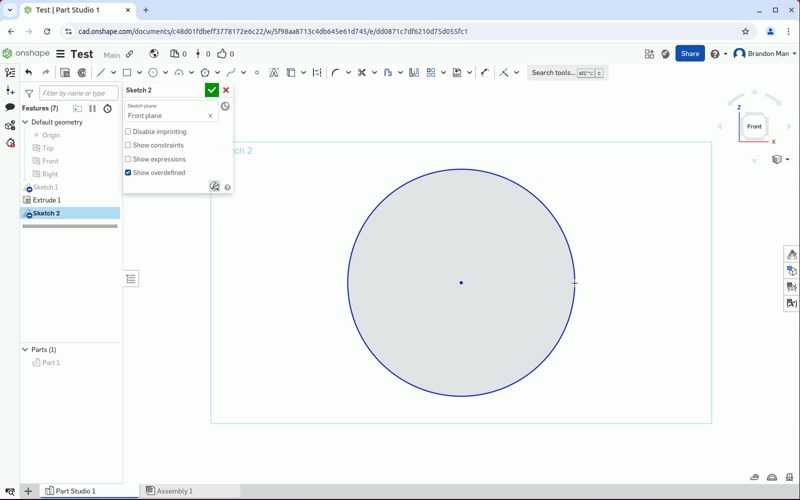
mouse_move(461, 282)
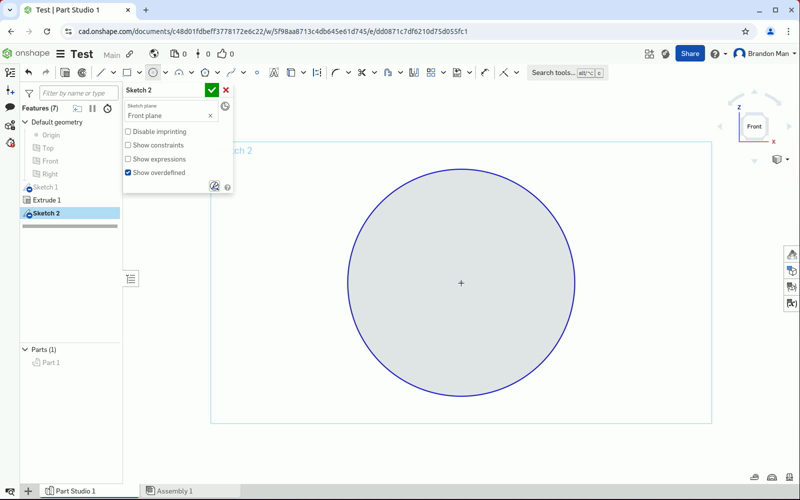
click(461, 282)
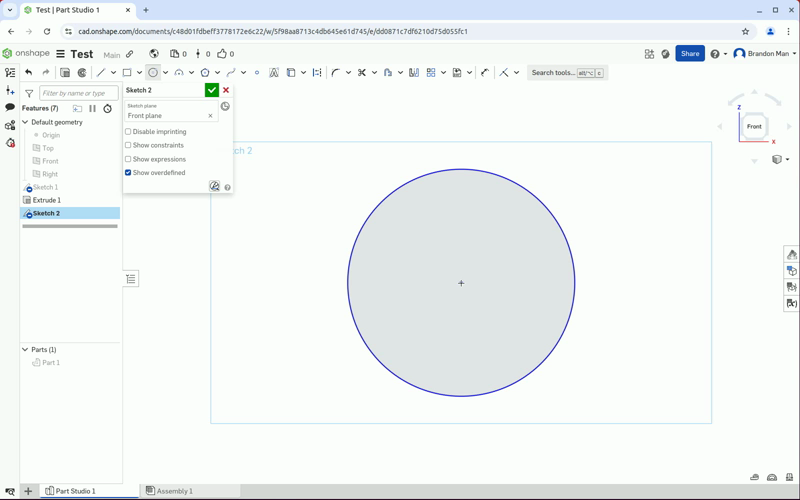
key_up(shift)
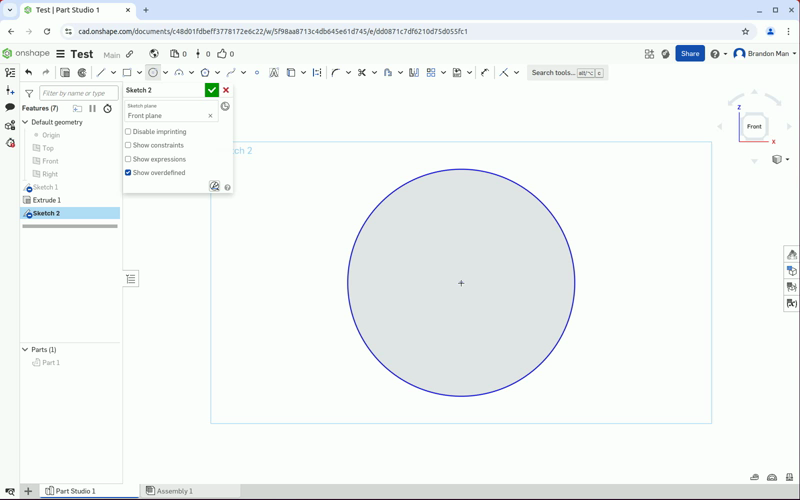
mouse_move(555, 282)
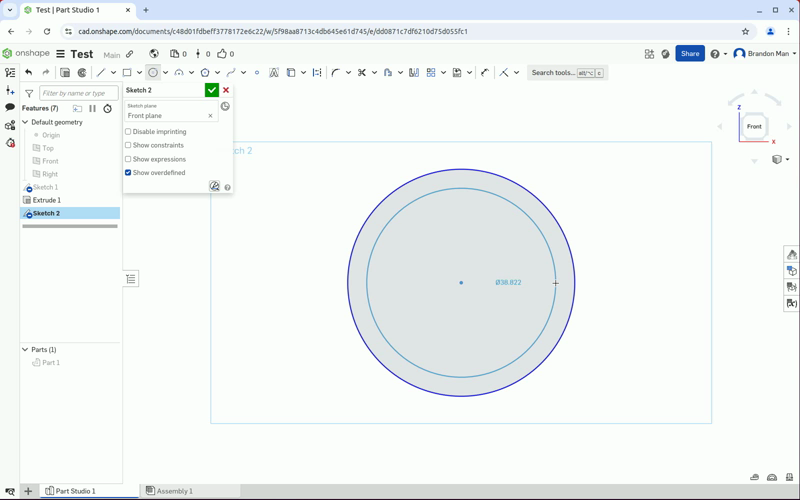
click(555, 282)
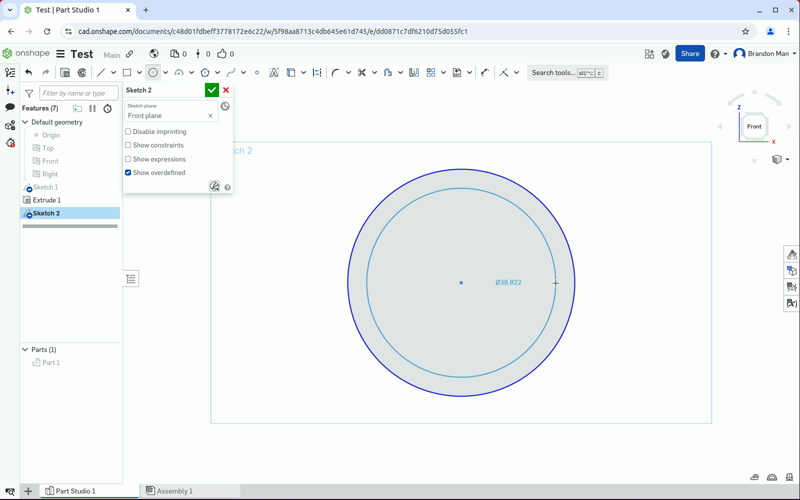
key(esc)
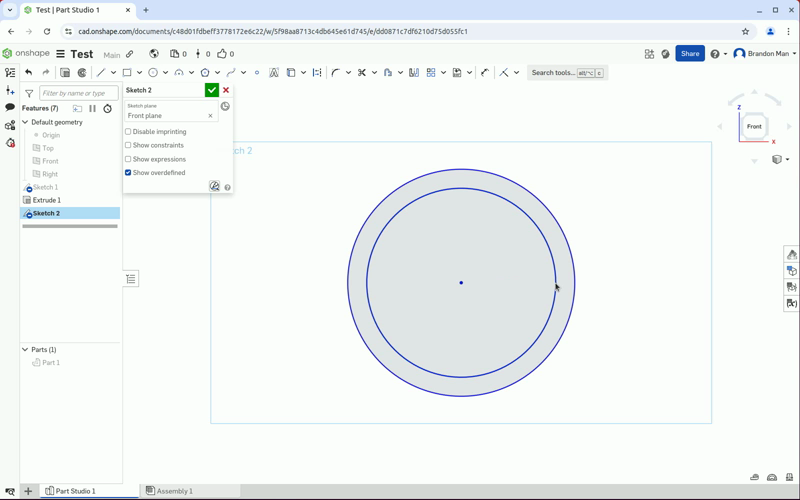
mouse_move(498, 378)
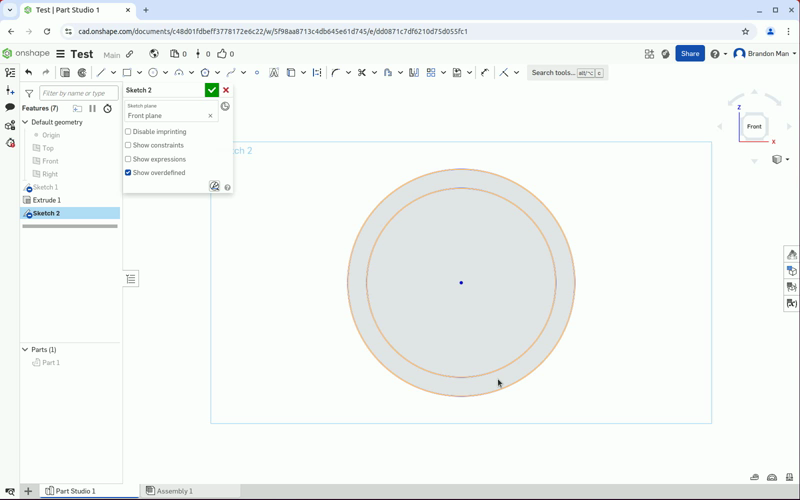
click(498, 378)
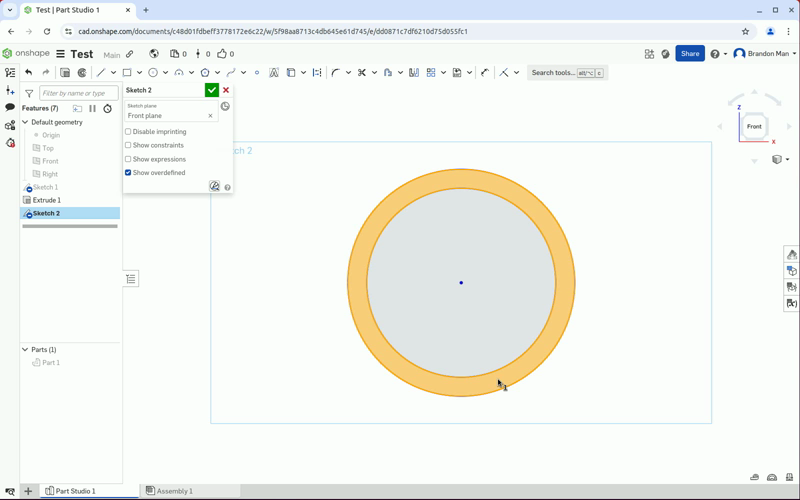
mouse_move(73, 352)
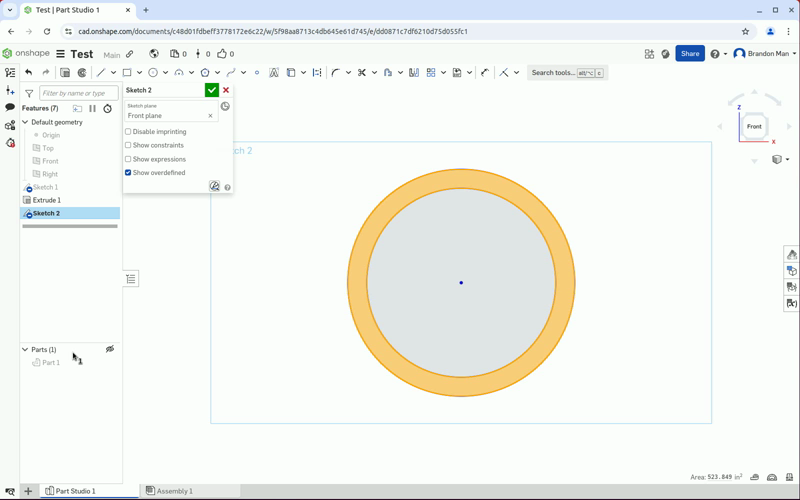
key(shift+y)
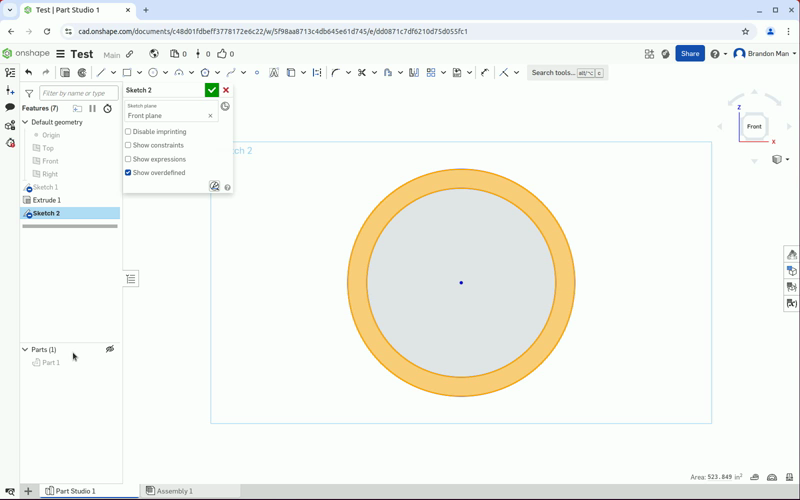
key(shift+e)
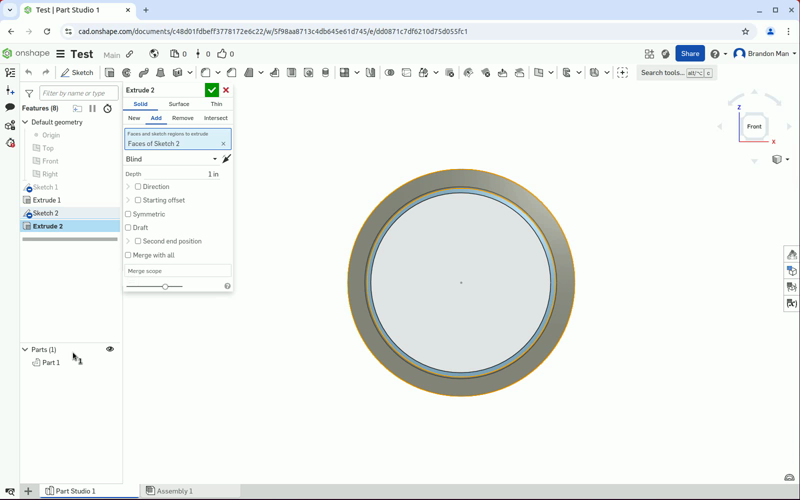
mouse_move(143, 106)
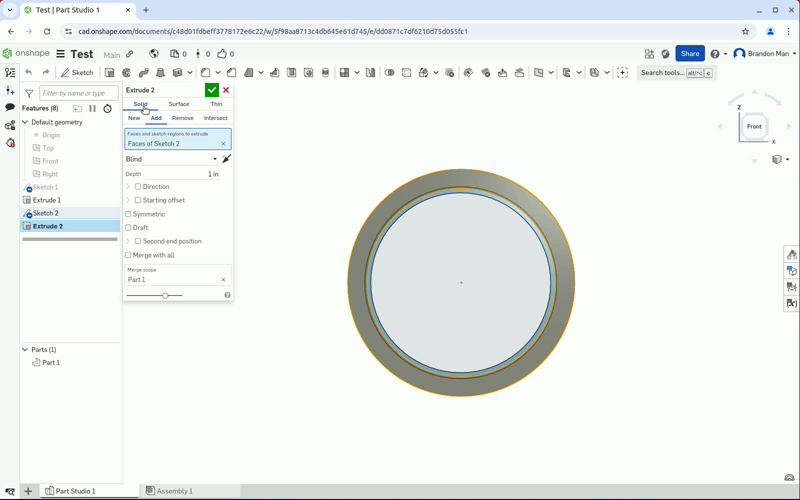
click(143, 106)
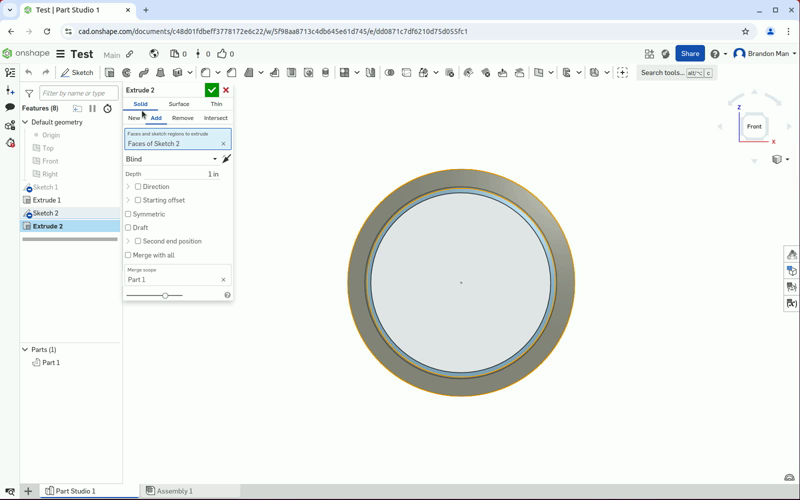
mouse_move(137, 120)
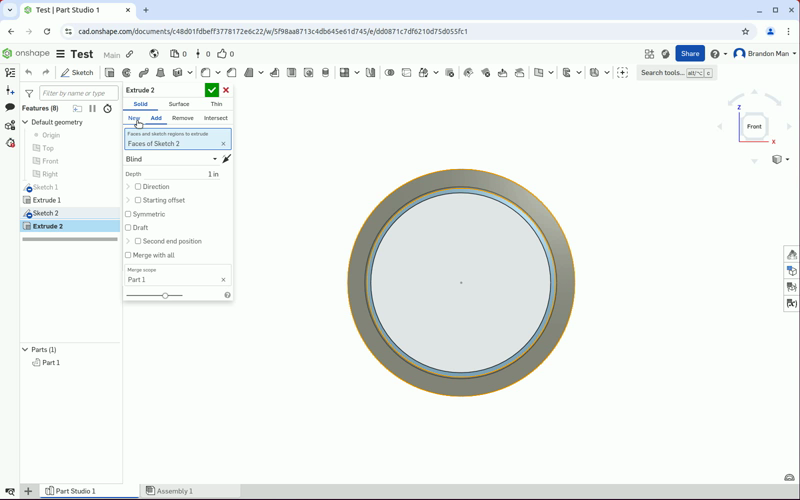
click(137, 120)
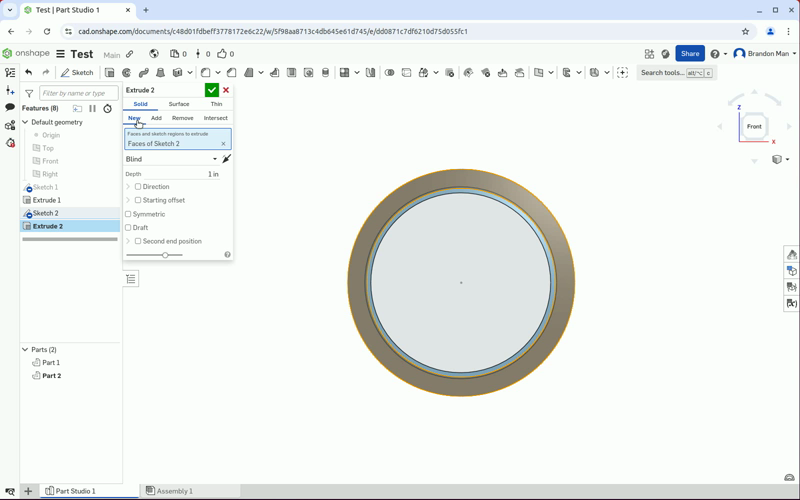
key(tab, 4)
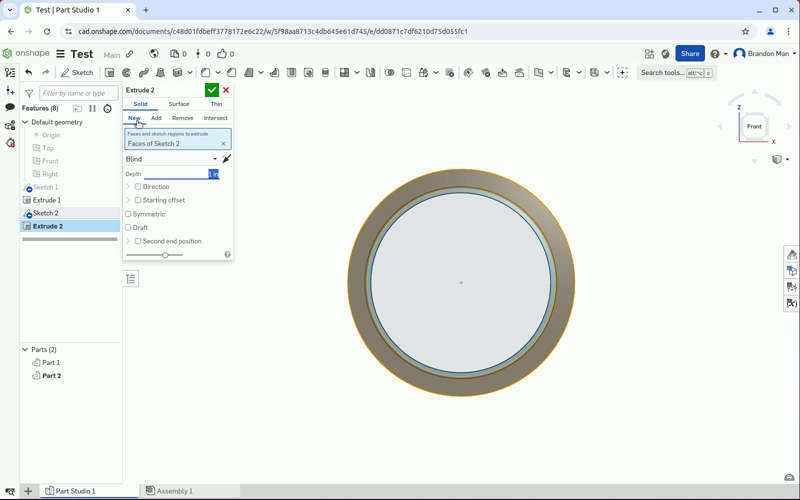
text(1.204)
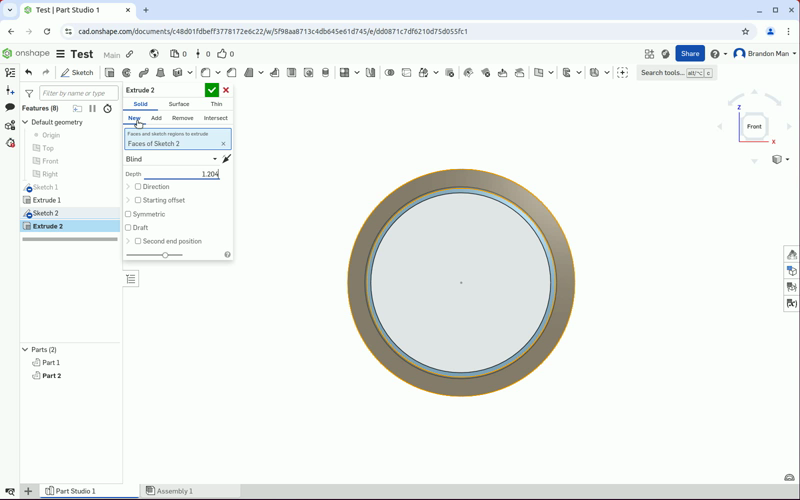
key(enter)
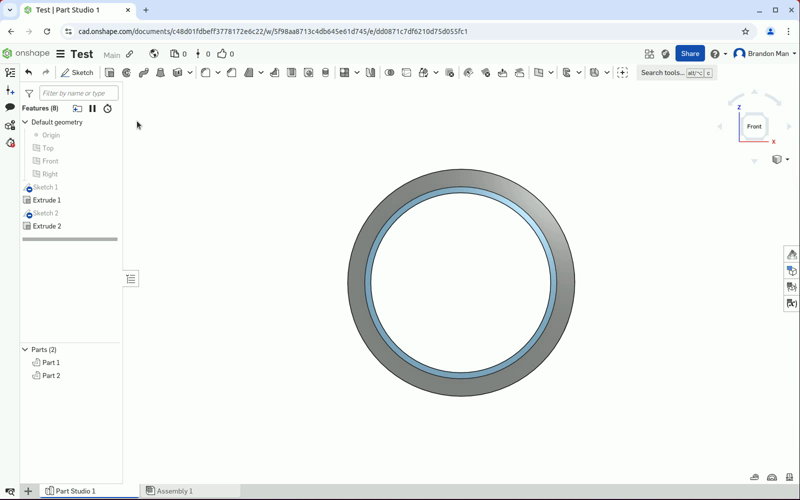
key(shift+h)
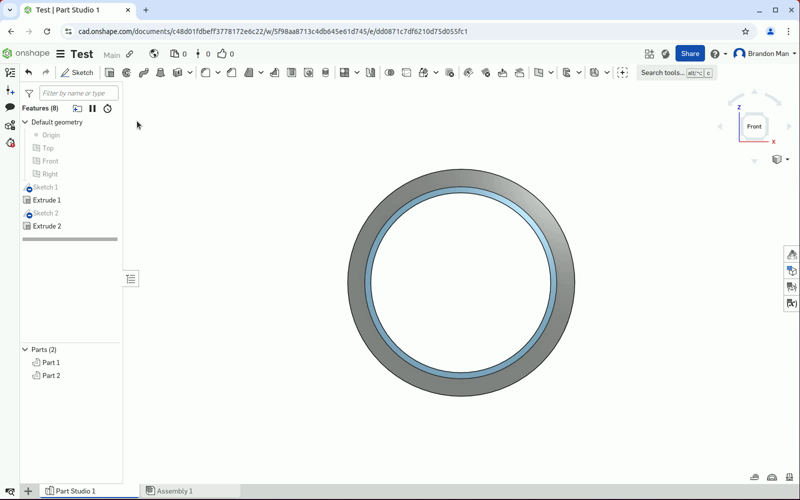
key(shift+h)
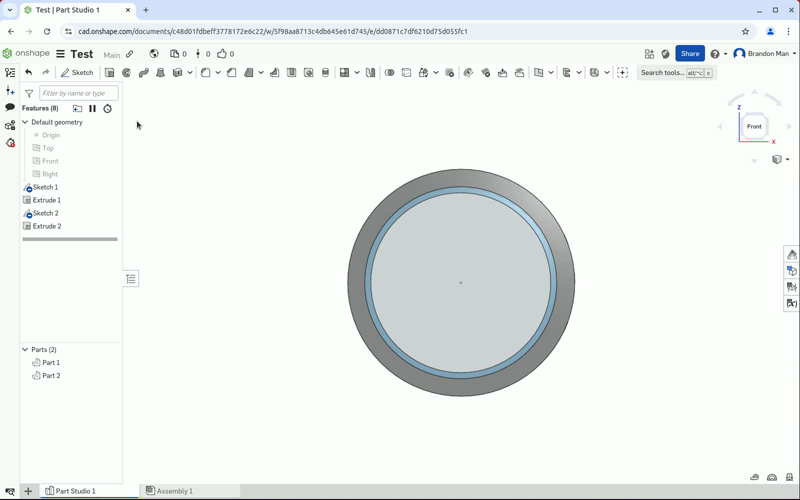
key(shift+7)
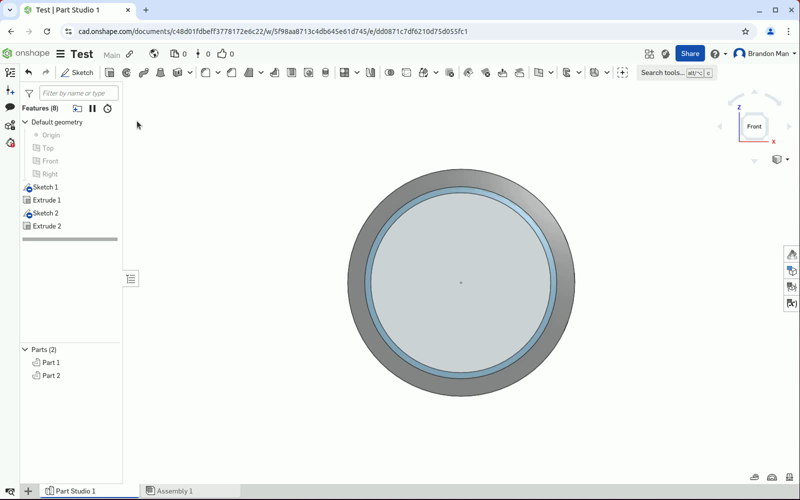
key(left, 2)
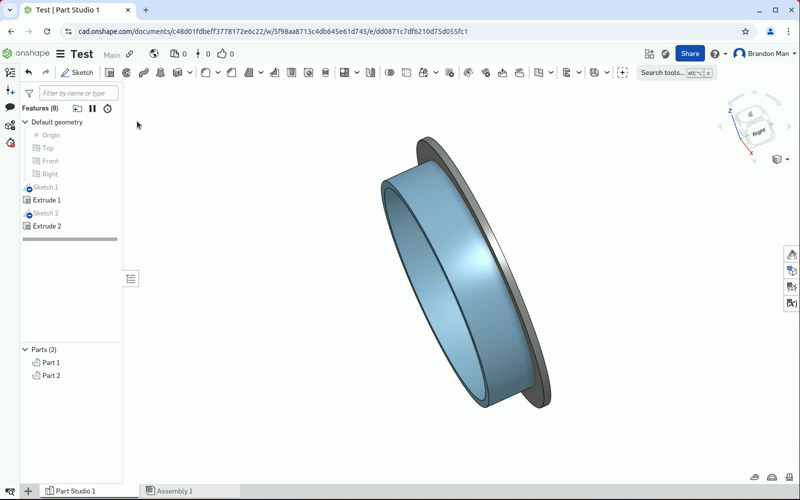
key(down, 2)
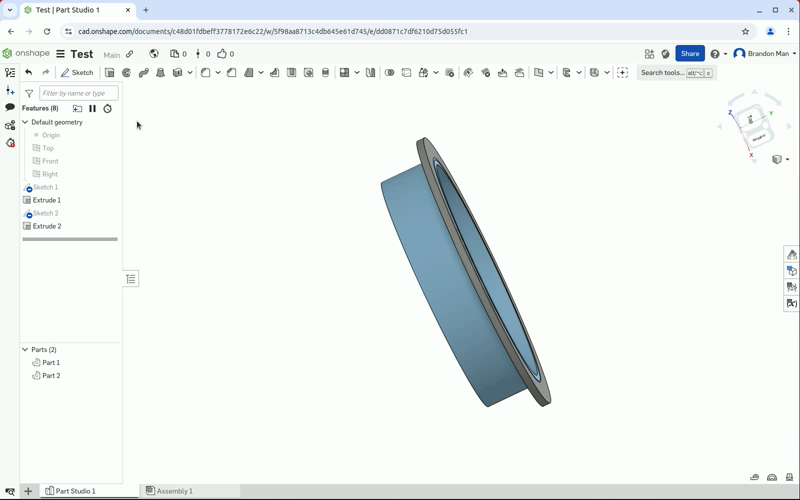
key(up, 2)
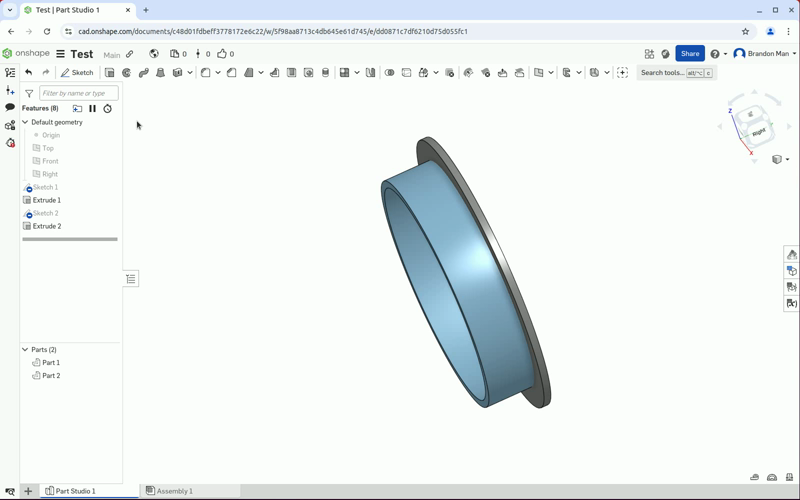
key(right, 2)
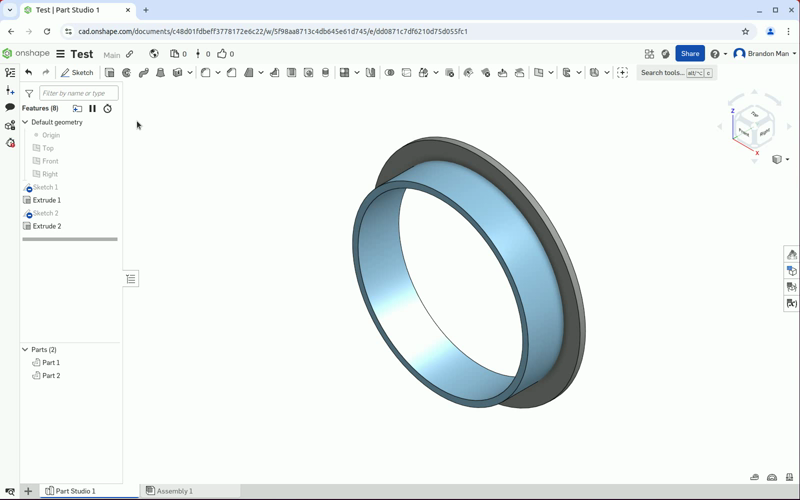
mouse_move(73, 189)
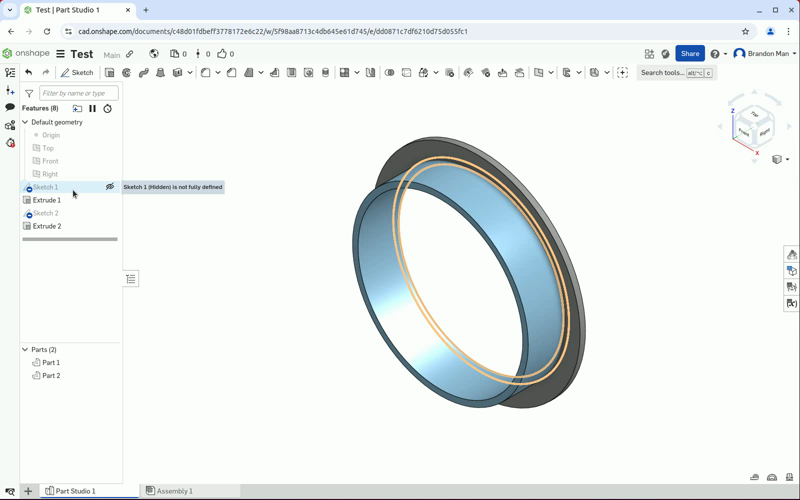
click(73, 189)